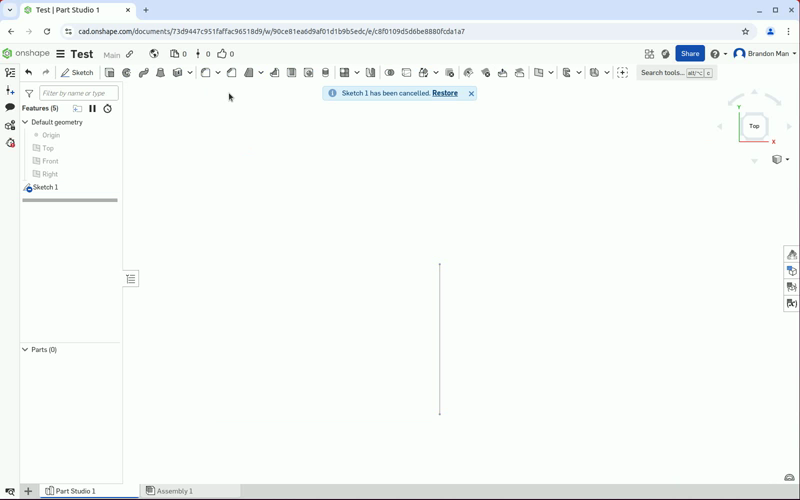
key(shift+h)
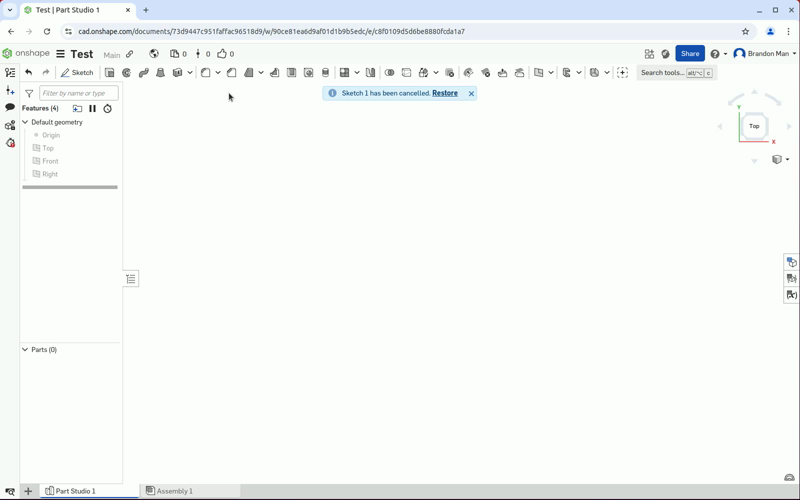
mouse_move(73, 352)
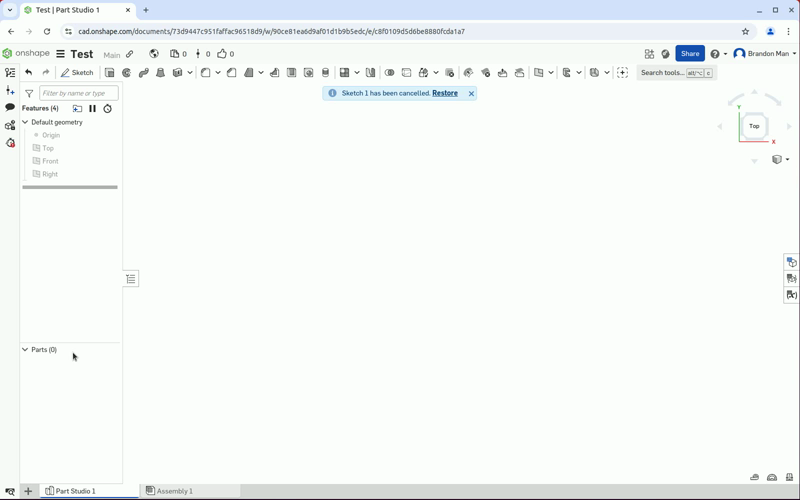
key(y)
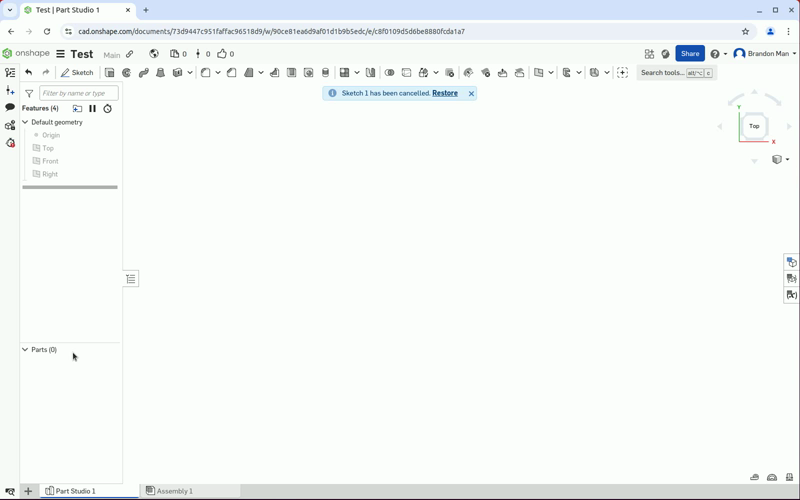
key(shift+p)
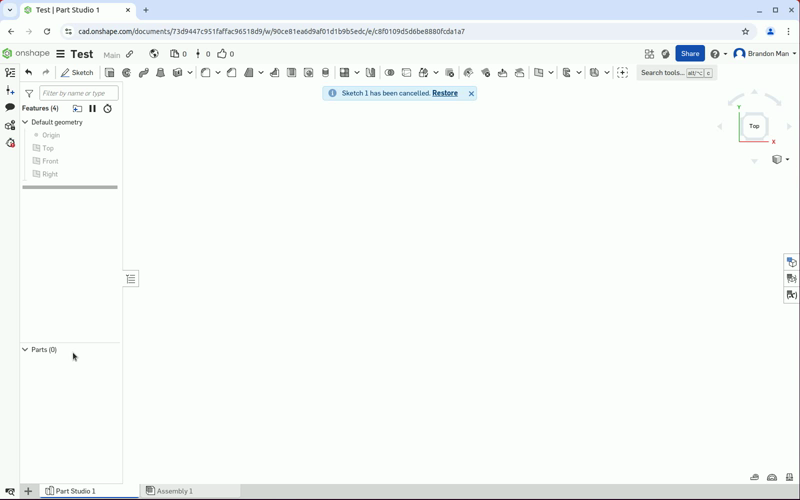
key(space)
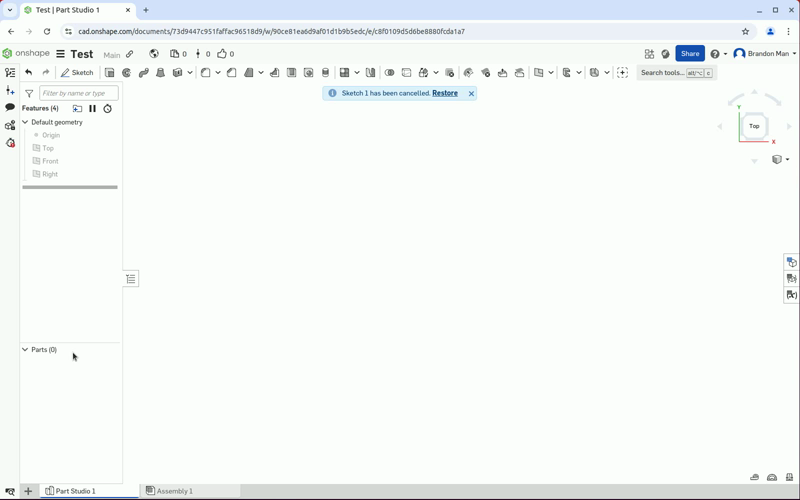
key_down(shift)
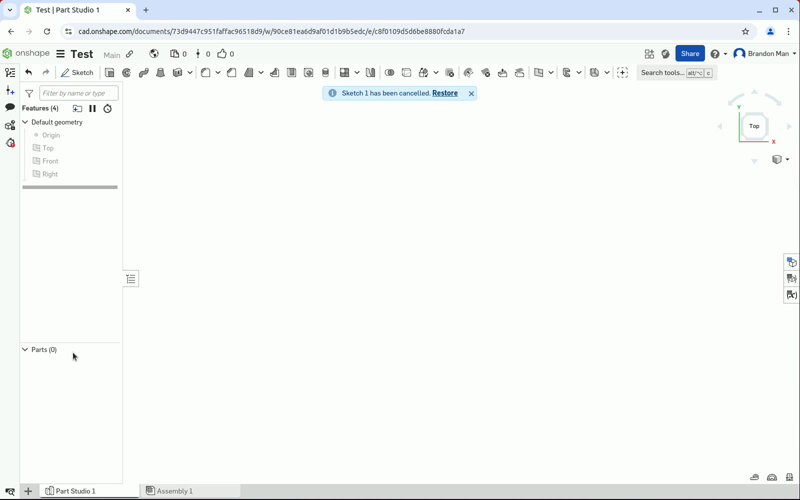
key(up)
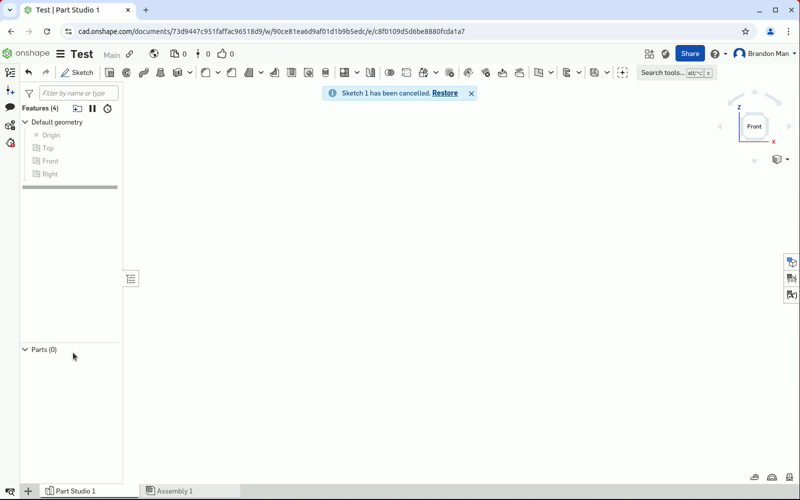
key_up(shift)
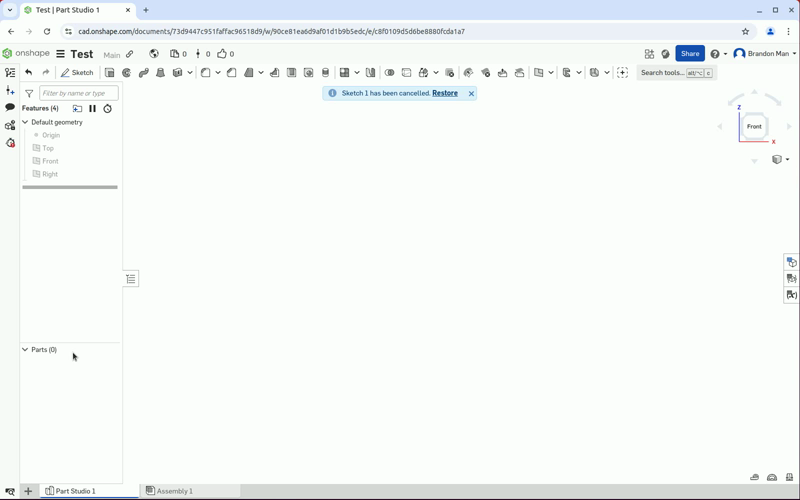
mouse_move(73, 352)
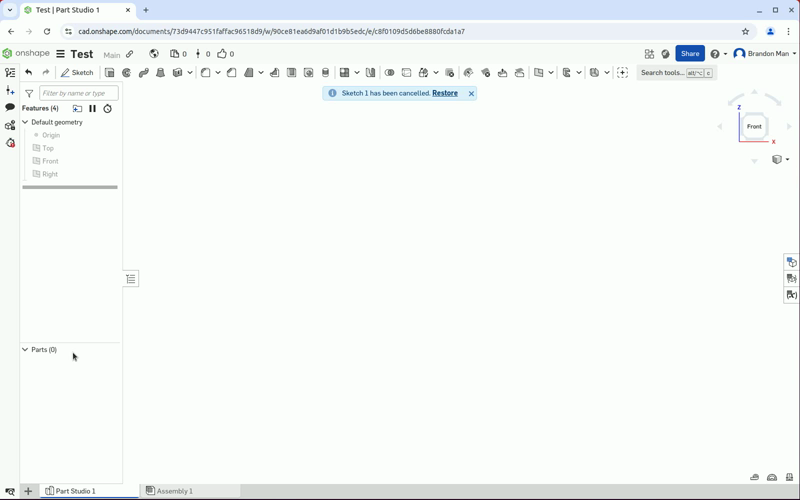
key(shift+y)
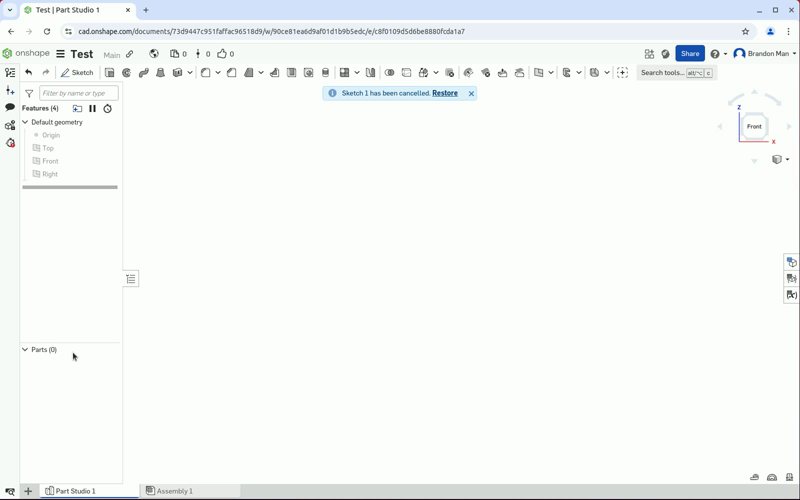
key(shift+s)
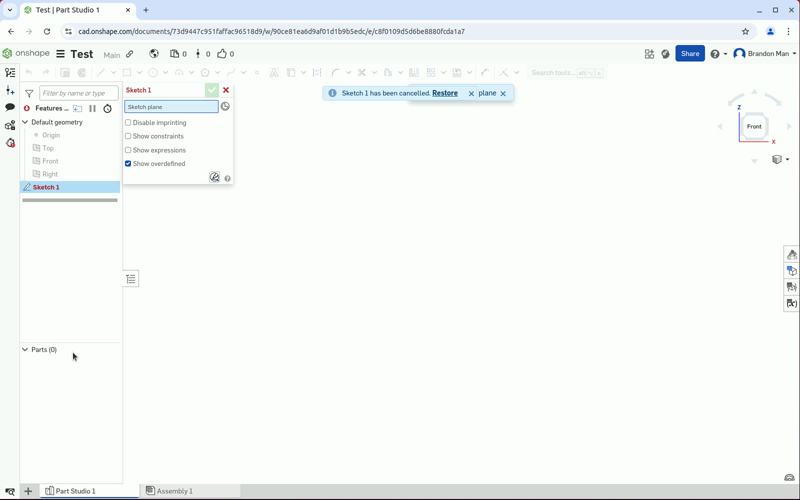
mouse_move(73, 163)
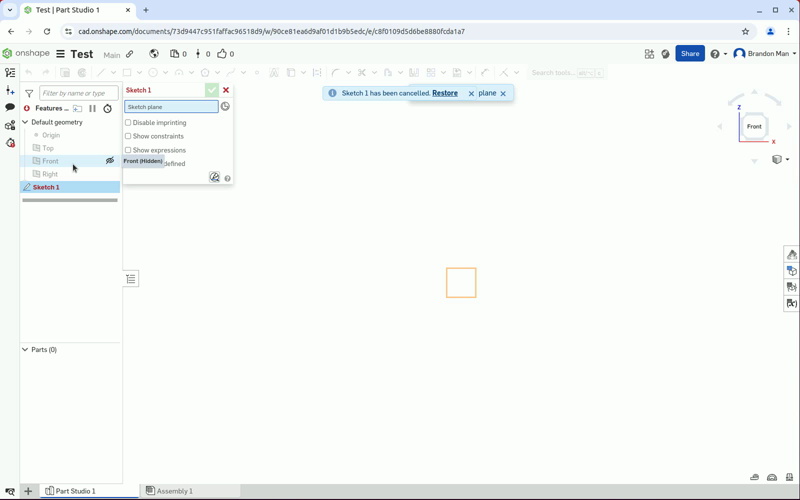
click(73, 163)
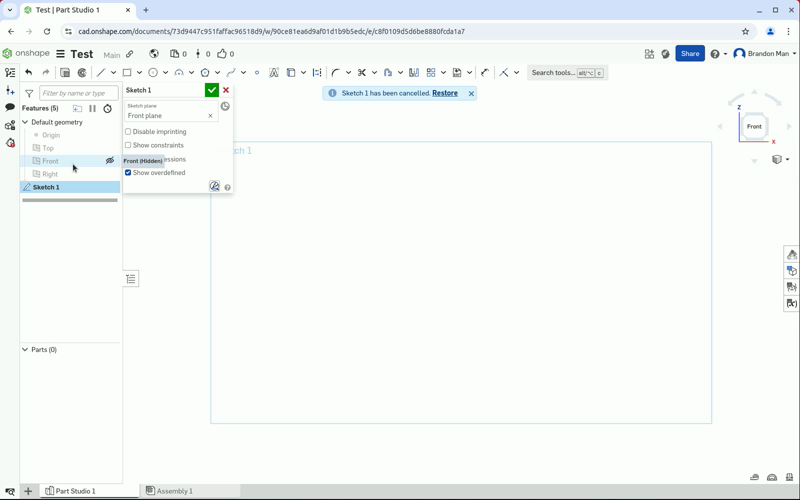
mouse_move(73, 352)
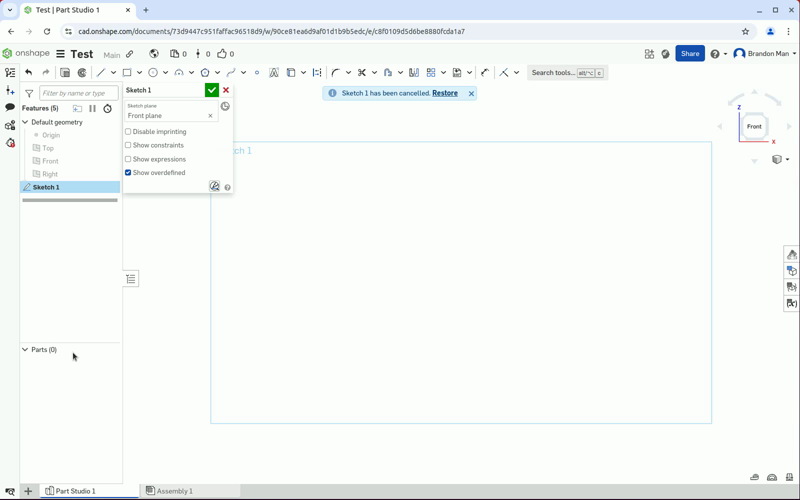
key(y)
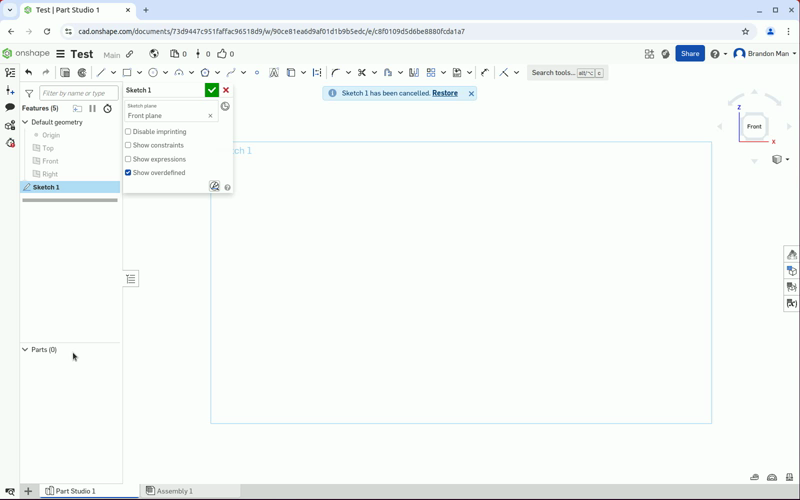
key(l)
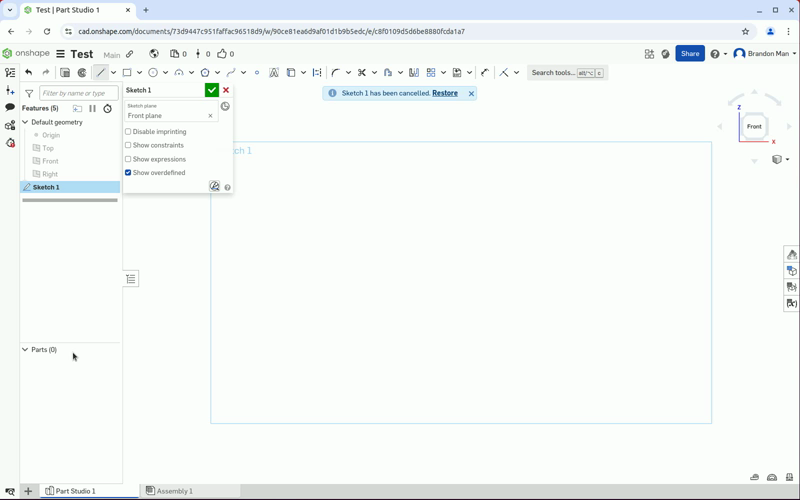
key_down(shift)
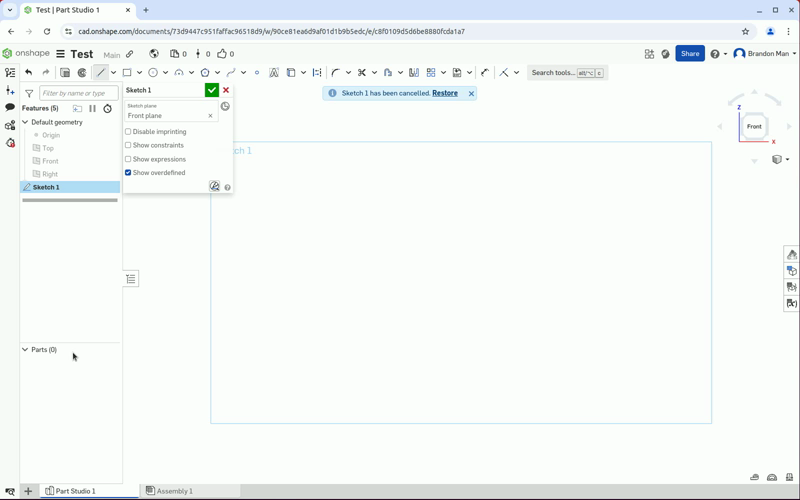
mouse_move(404, 311)
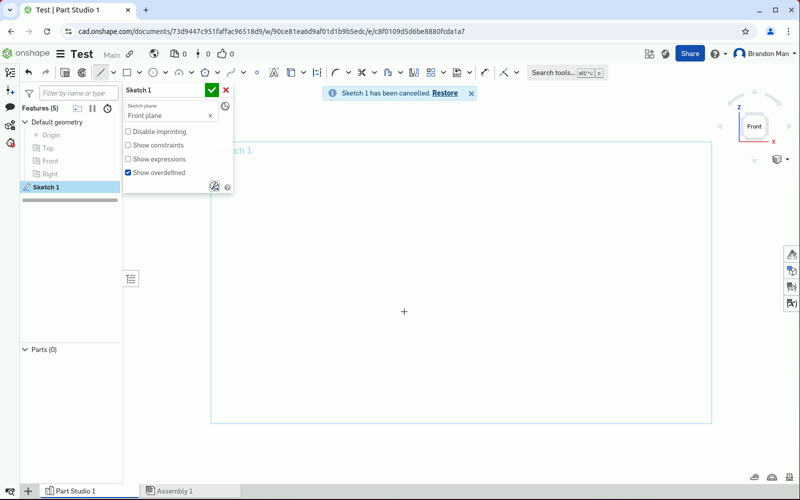
click(404, 311)
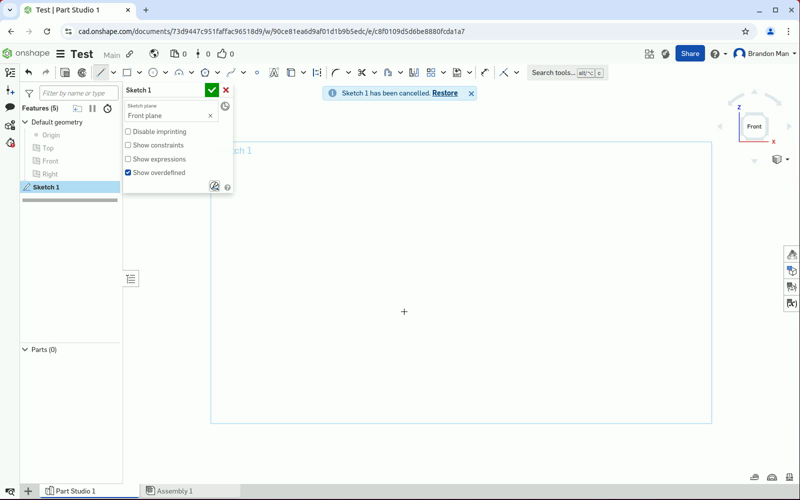
key_up(shift)
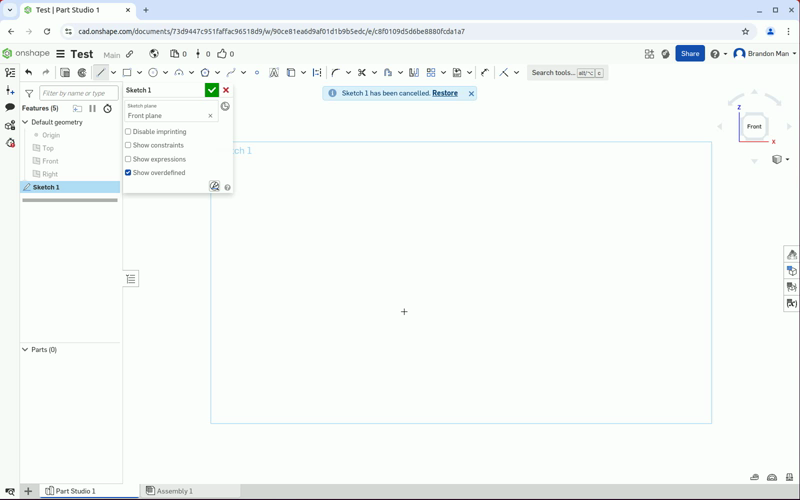
key_down(shift)
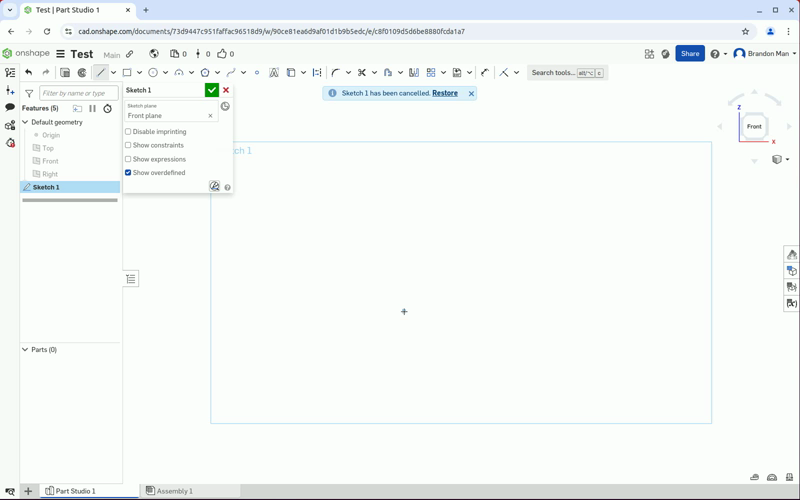
mouse_move(516, 311)
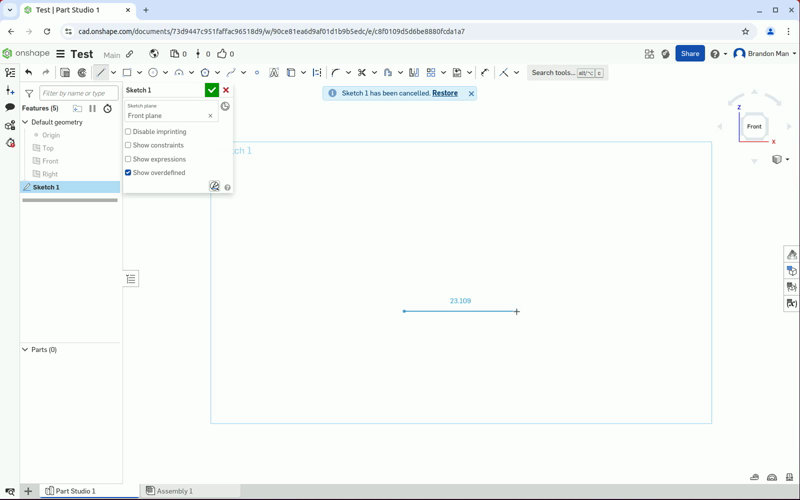
click(516, 311)
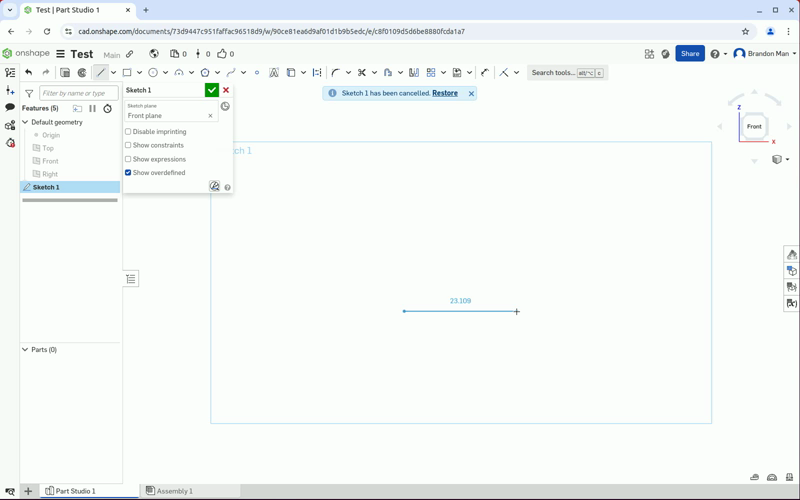
key_up(shift)
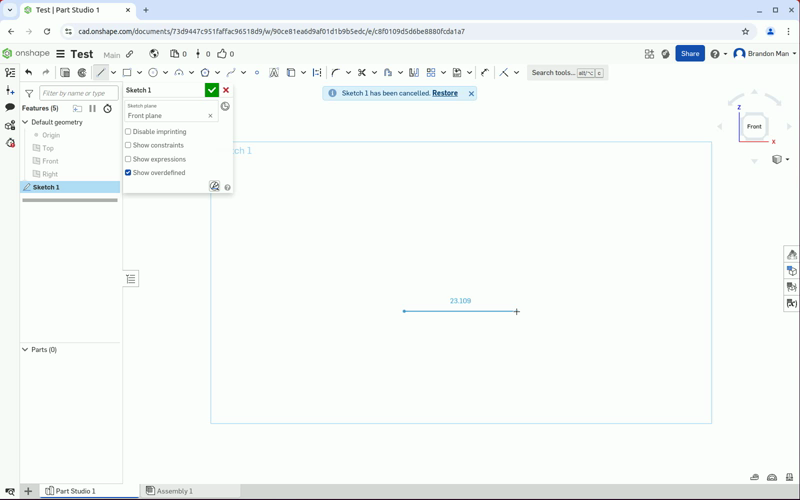
key_down(shift)
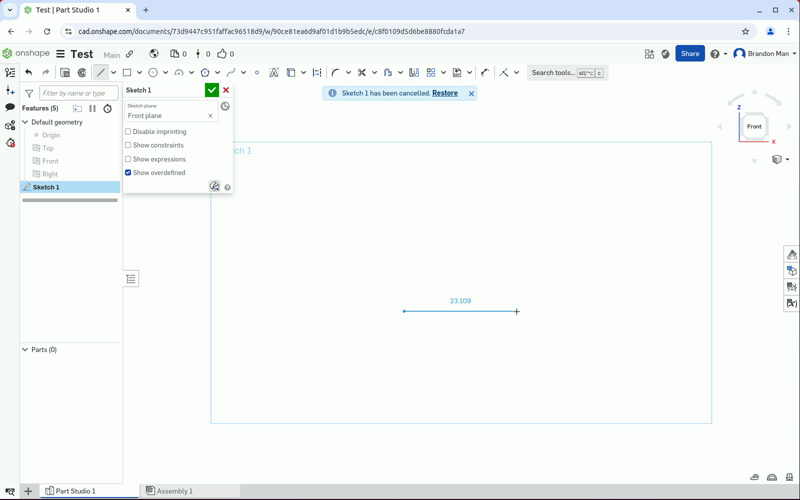
mouse_move(546, 311)
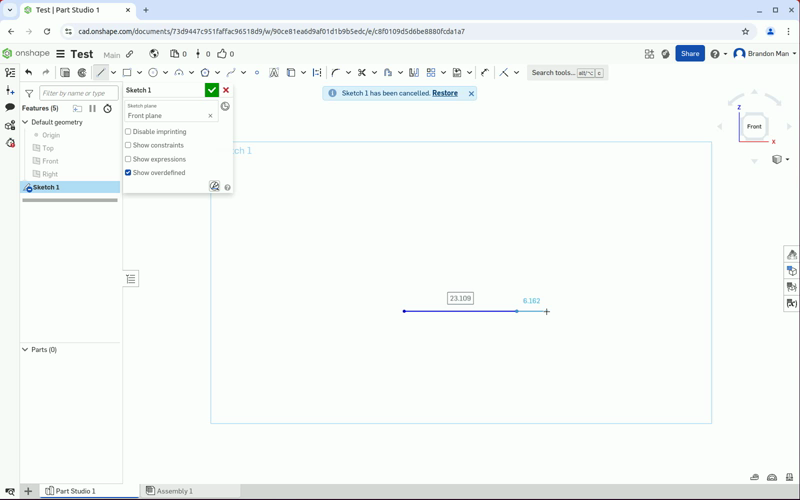
mouse_move(516, 254)
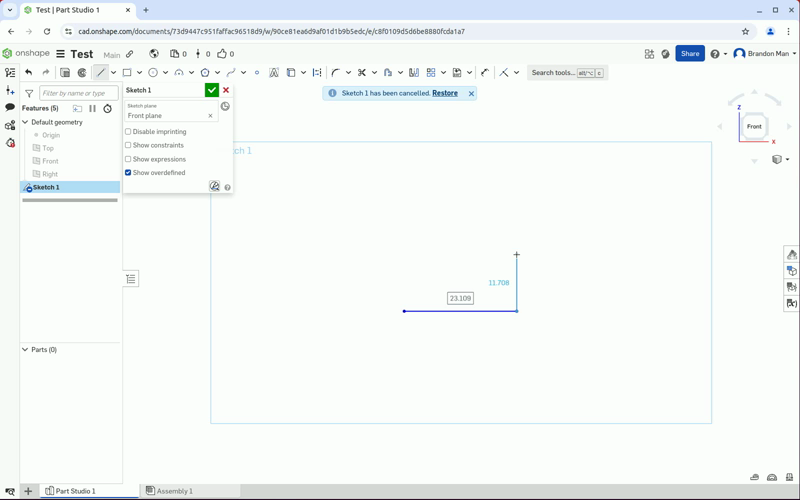
click(516, 254)
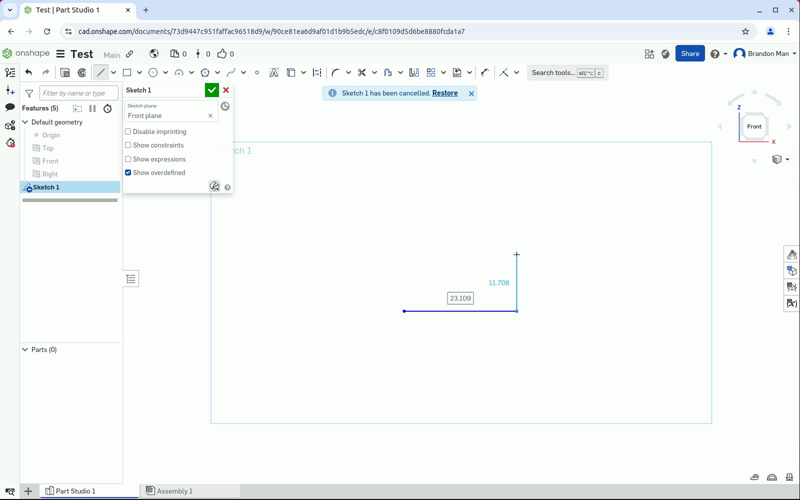
key_up(shift)
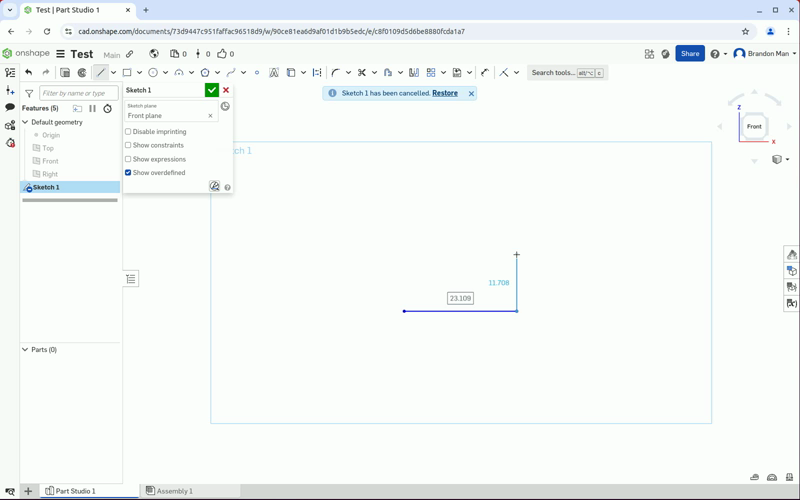
key_down(shift)
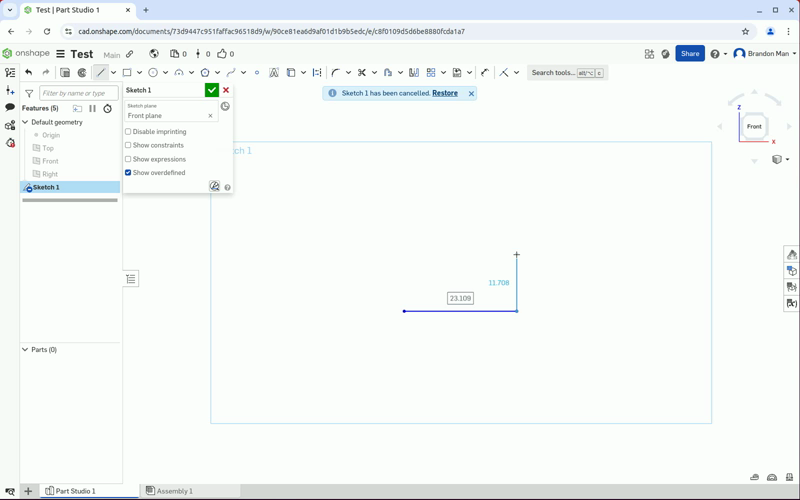
mouse_move(404, 254)
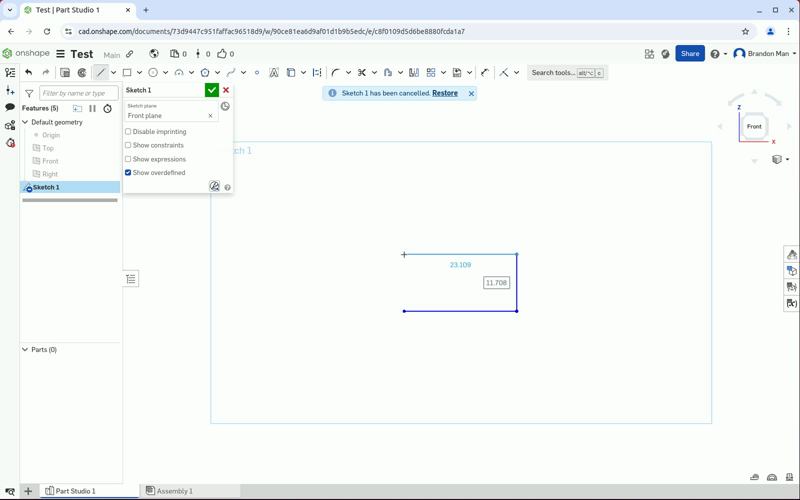
click(404, 254)
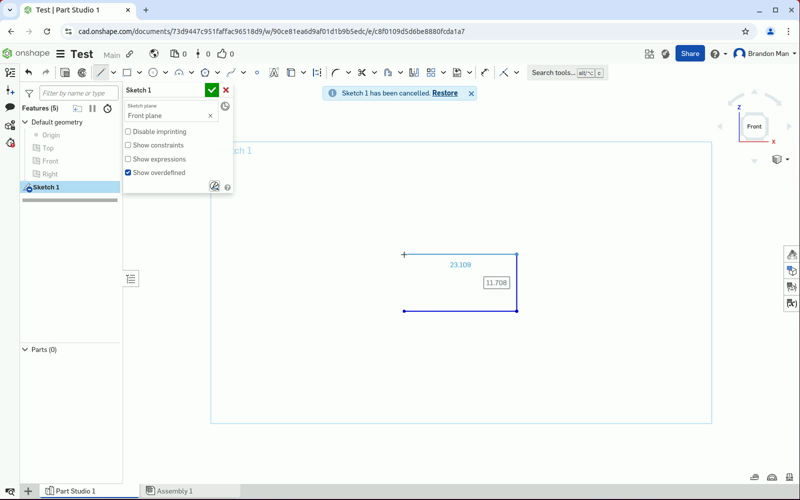
key_up(shift)
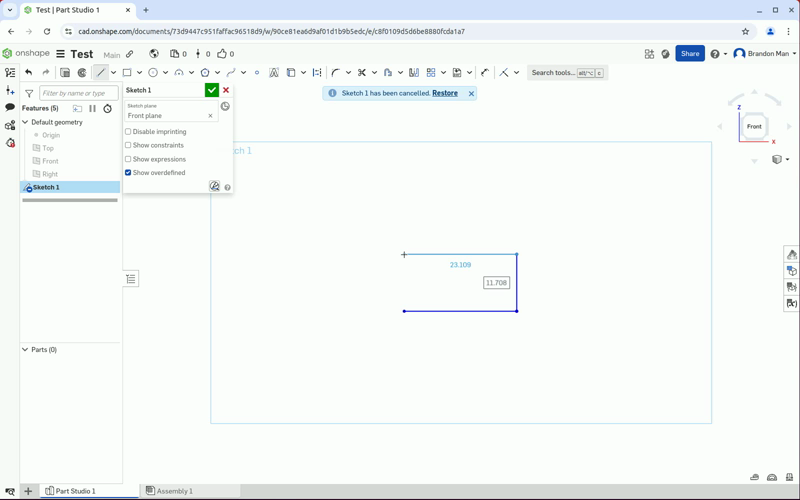
mouse_move(434, 254)
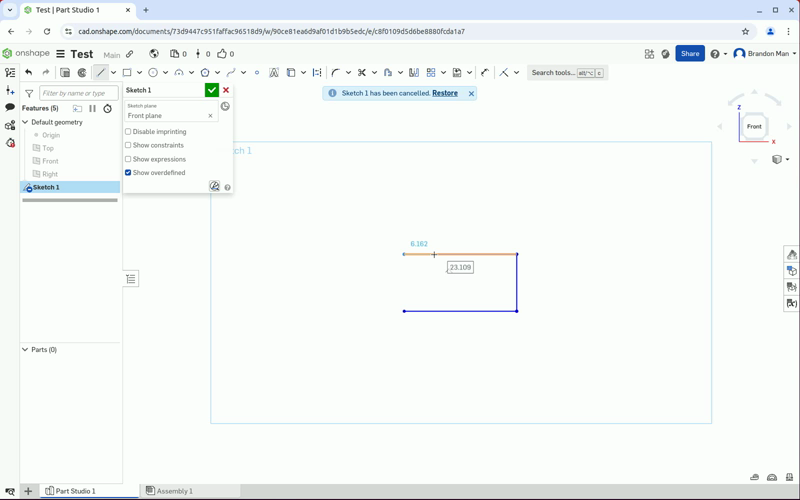
key_down(shift)
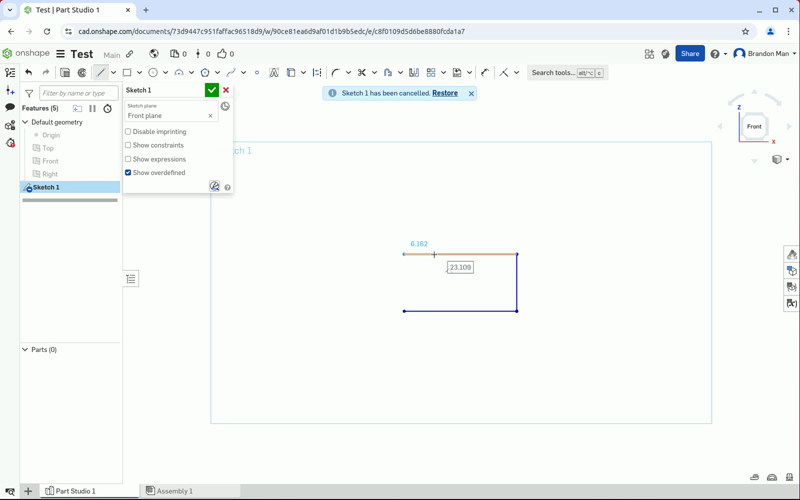
mouse_move(404, 311)
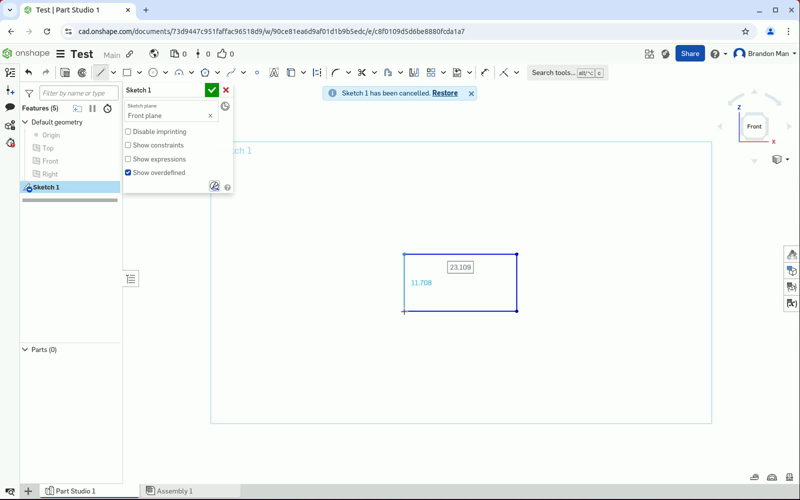
key_up(shift)
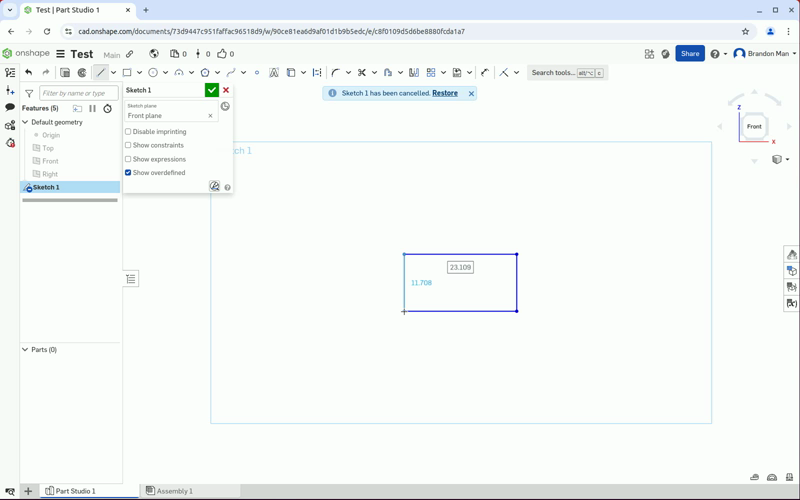
click(404, 311)
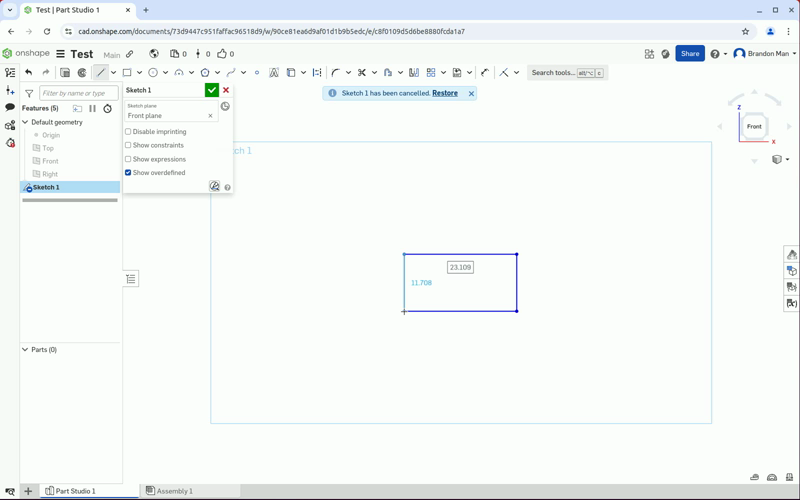
key(esc)
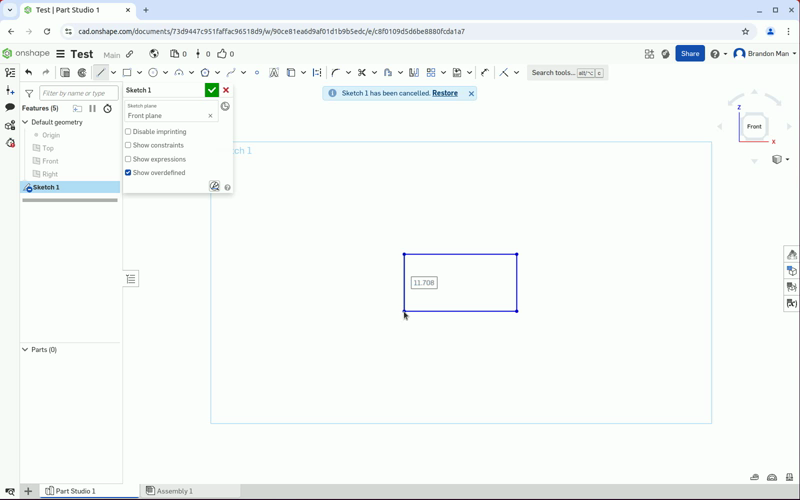
mouse_move(450, 299)
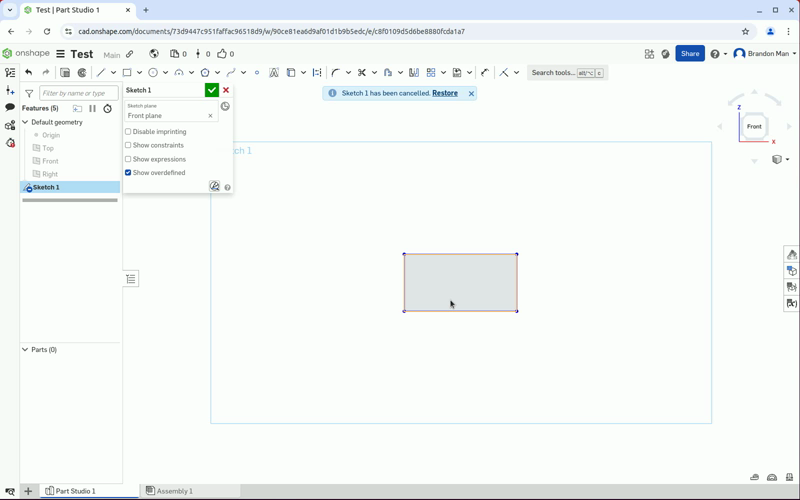
click(450, 299)
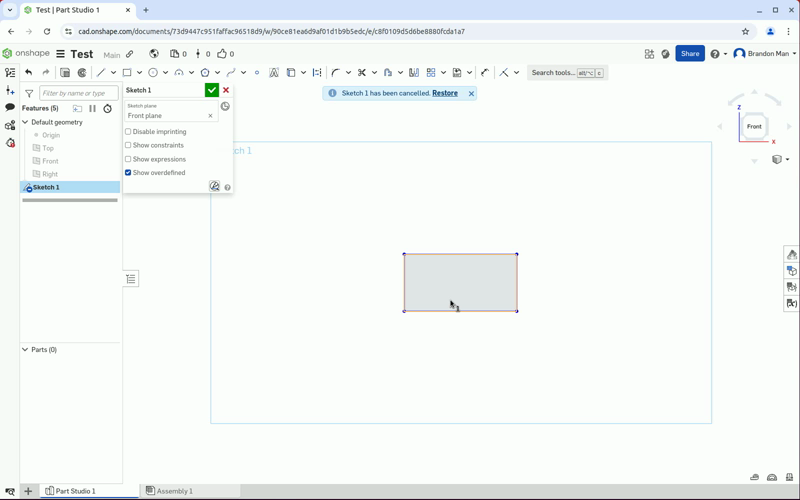
mouse_move(73, 352)
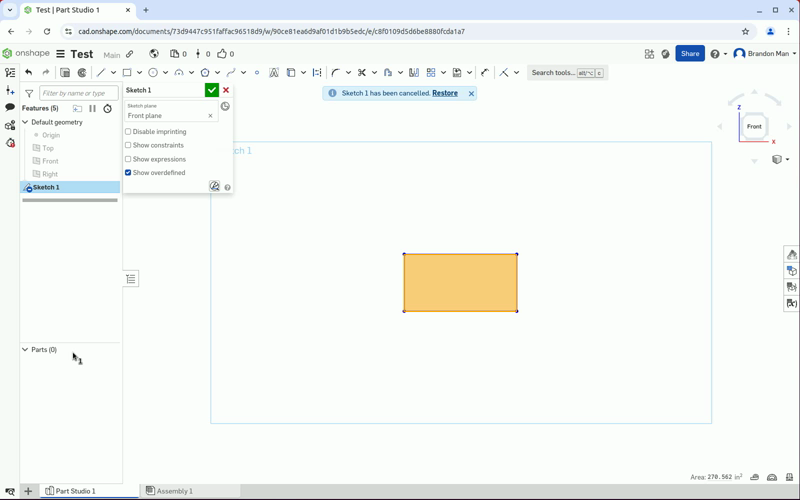
key(shift+y)
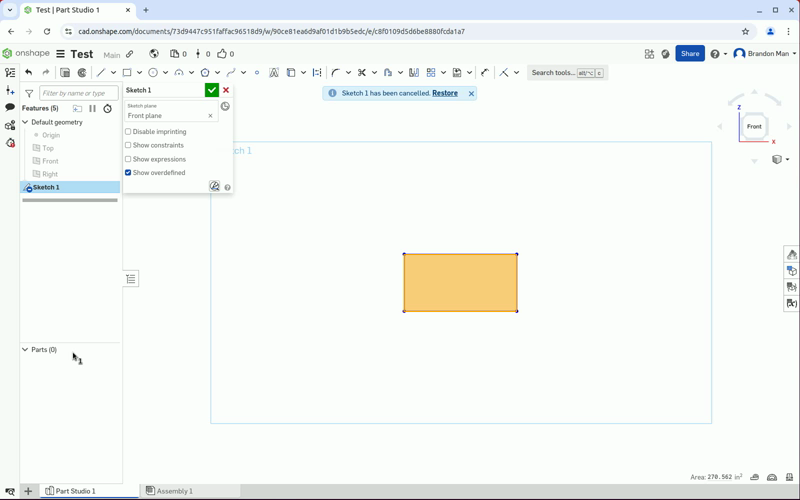
key(shift+e)
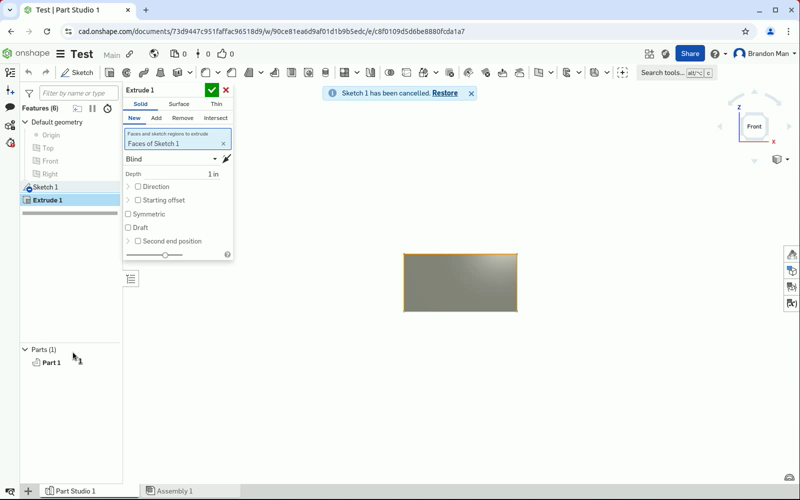
mouse_move(143, 106)
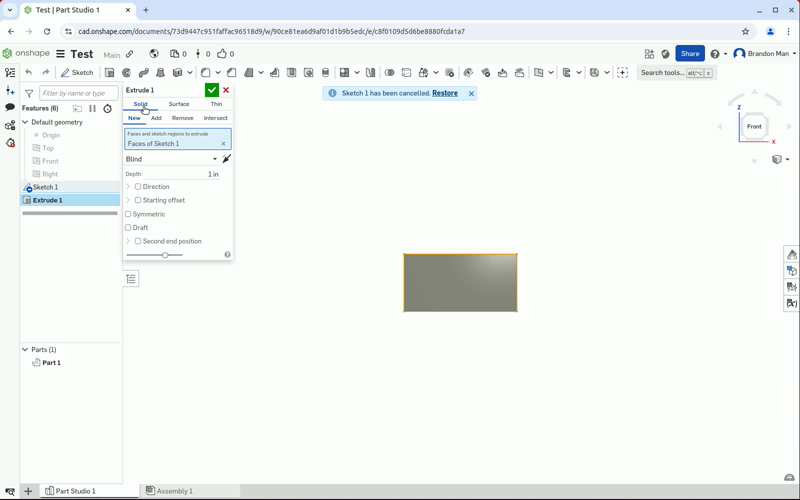
click(143, 106)
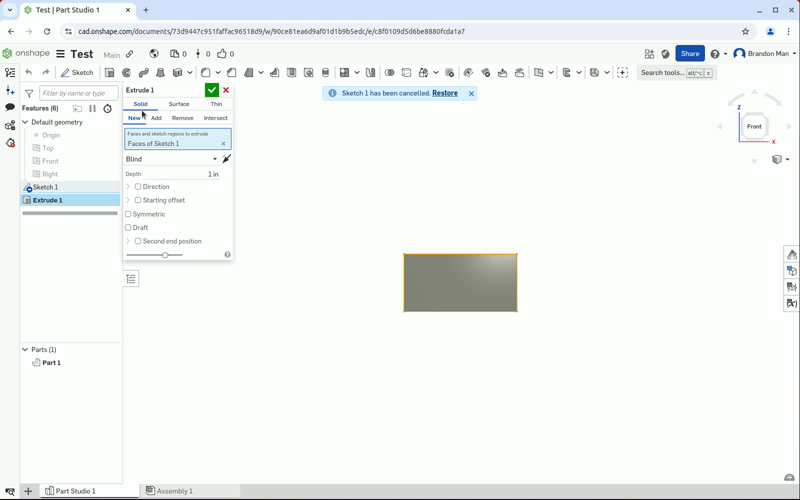
mouse_move(137, 120)
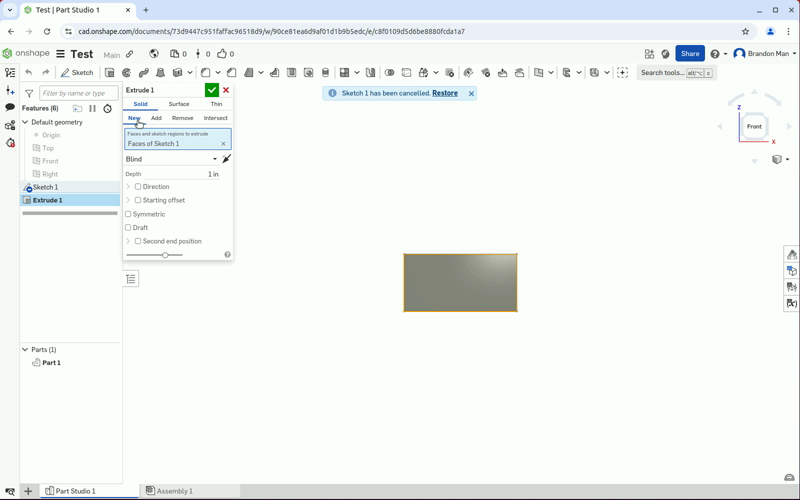
click(137, 120)
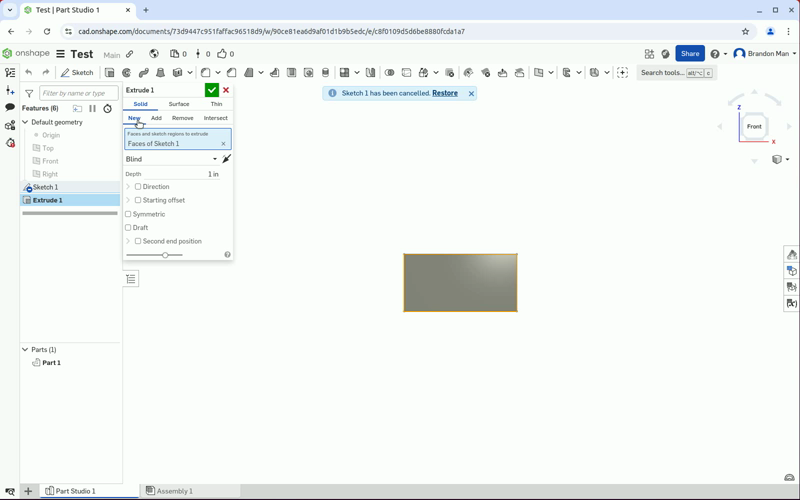
key(tab, 4)
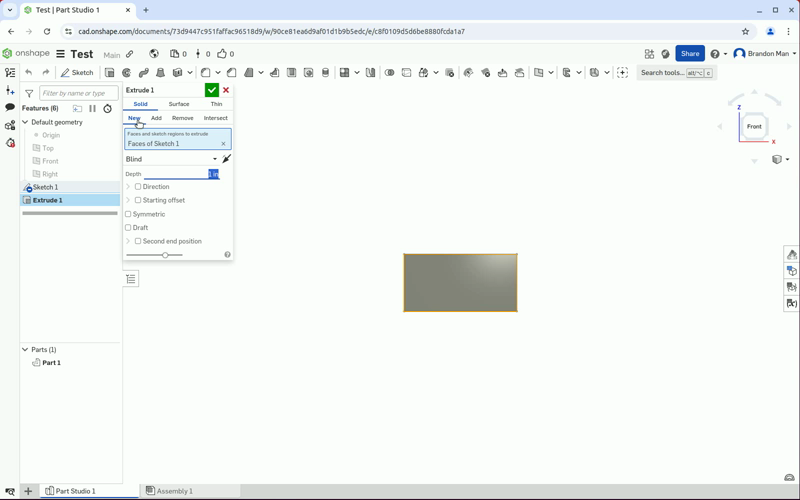
text(23.108)
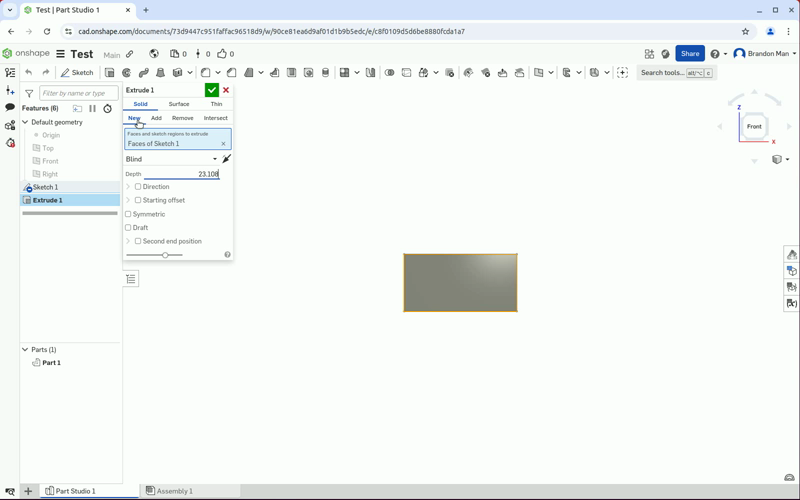
key(enter)
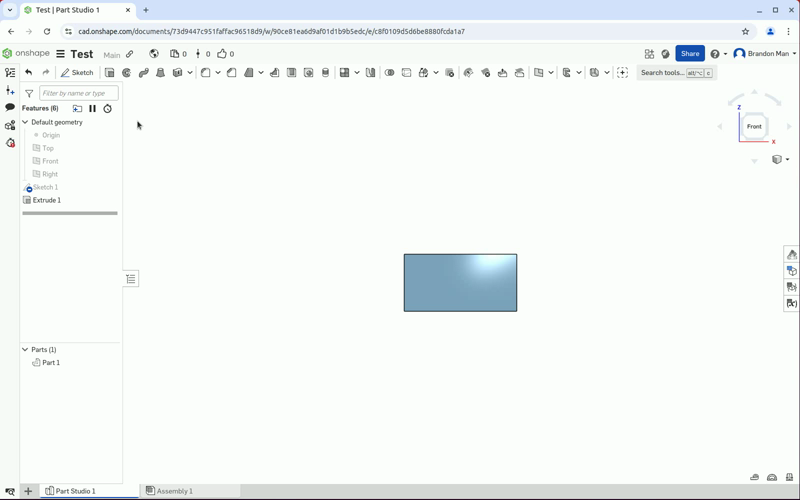
key(shift+h)
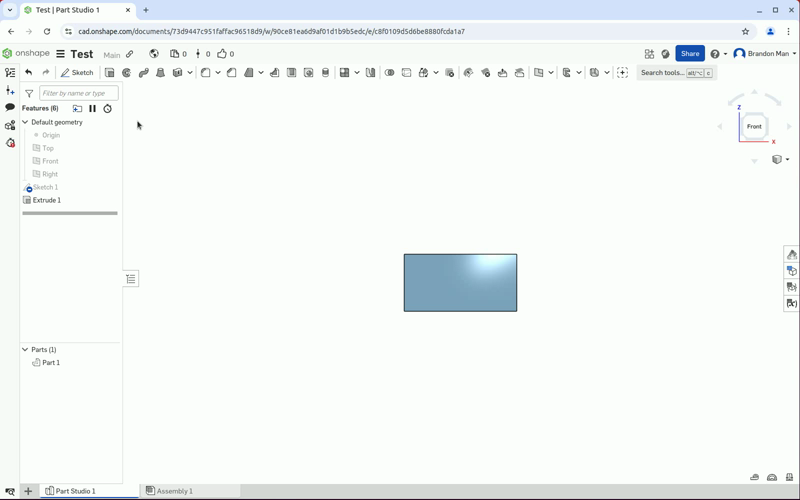
key(shift+h)
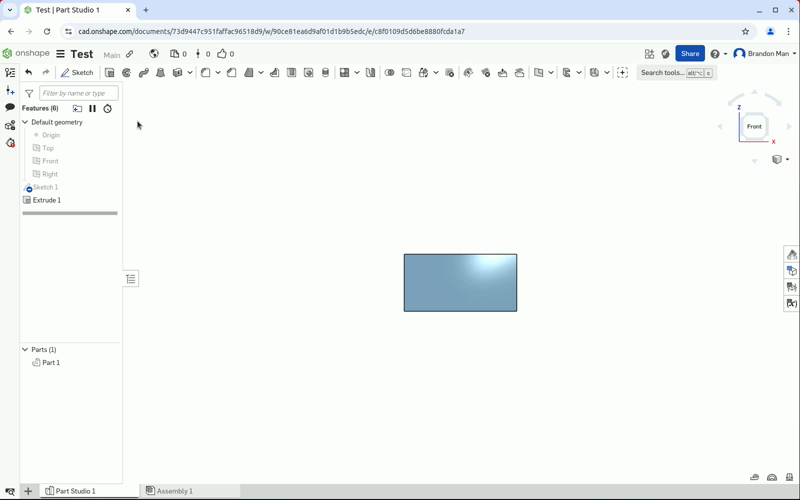
mouse_move(73, 189)
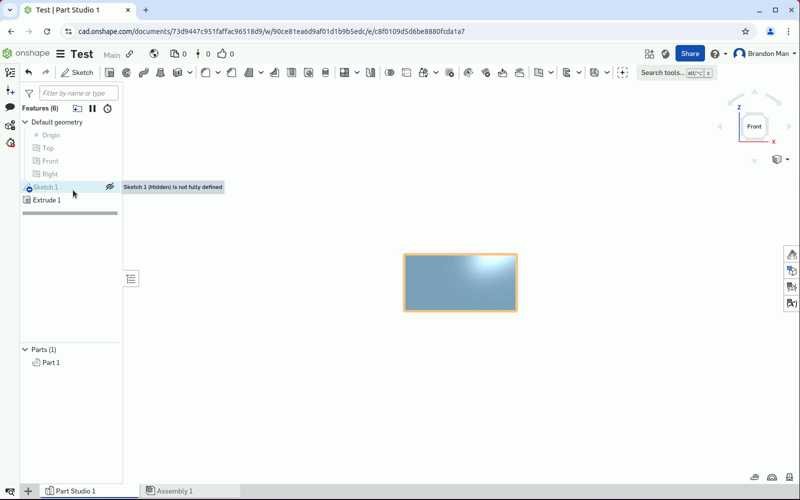
click(73, 189)
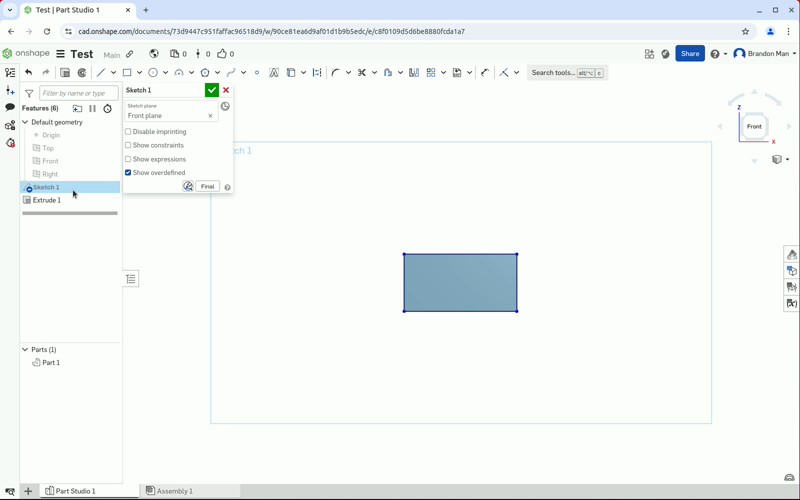
mouse_move(229, 92)
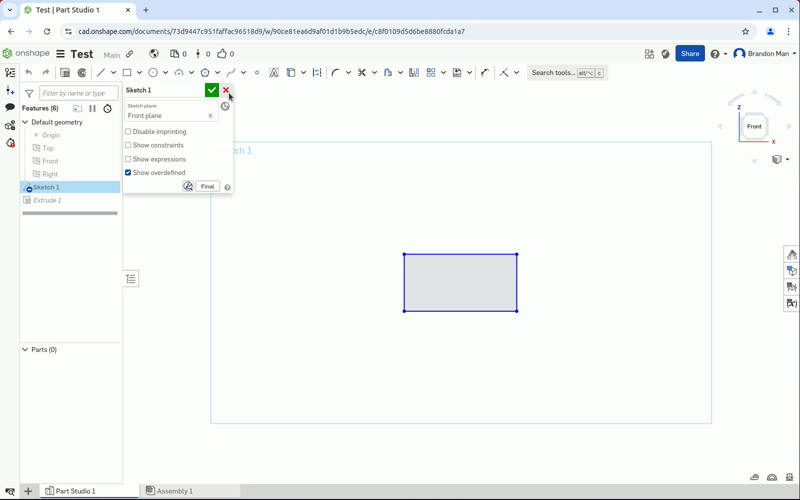
click(229, 92)
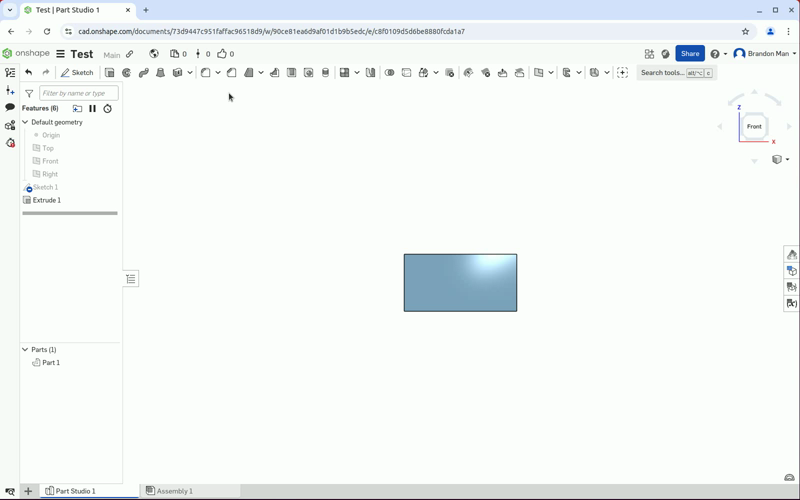
mouse_move(541, 75)
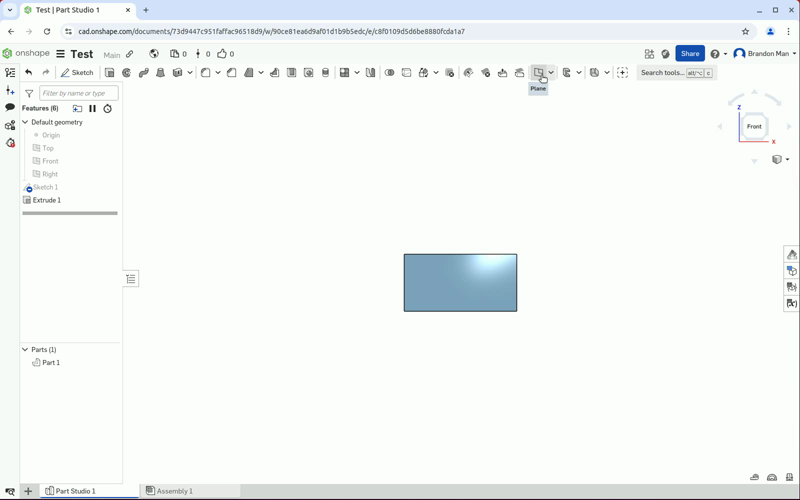
click(541, 75)
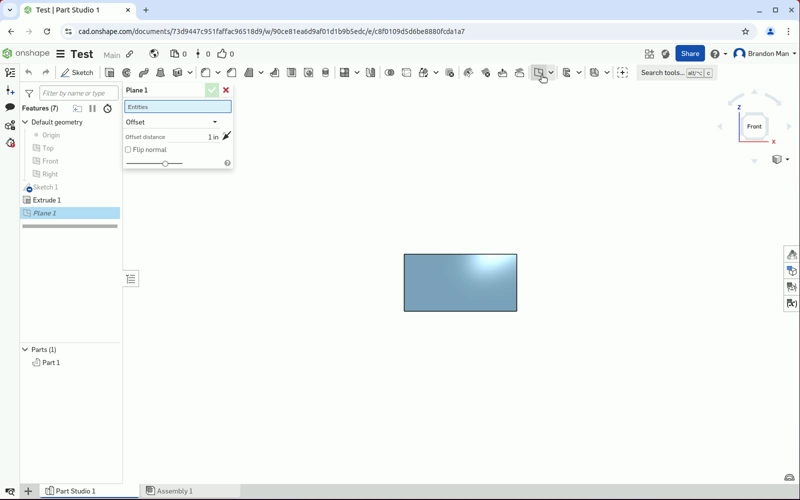
mouse_move(73, 163)
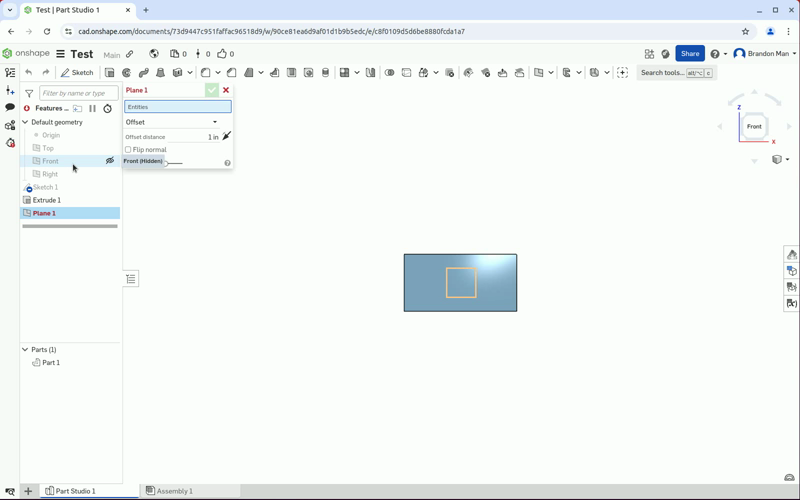
click(73, 163)
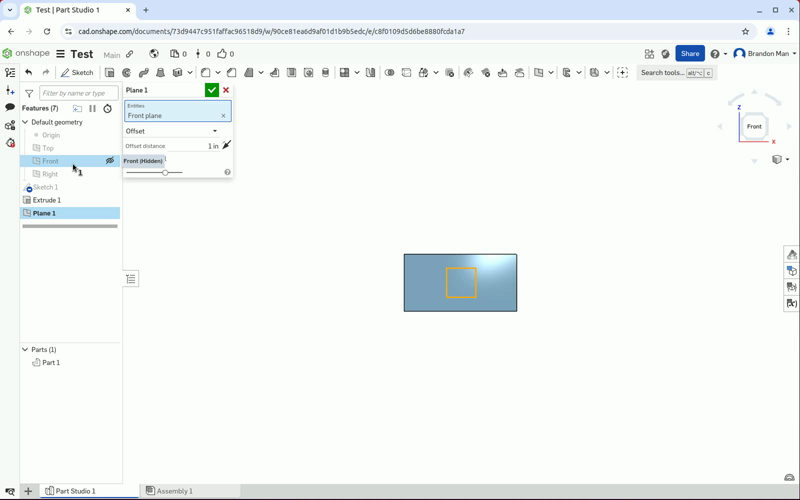
key(tab, 2)
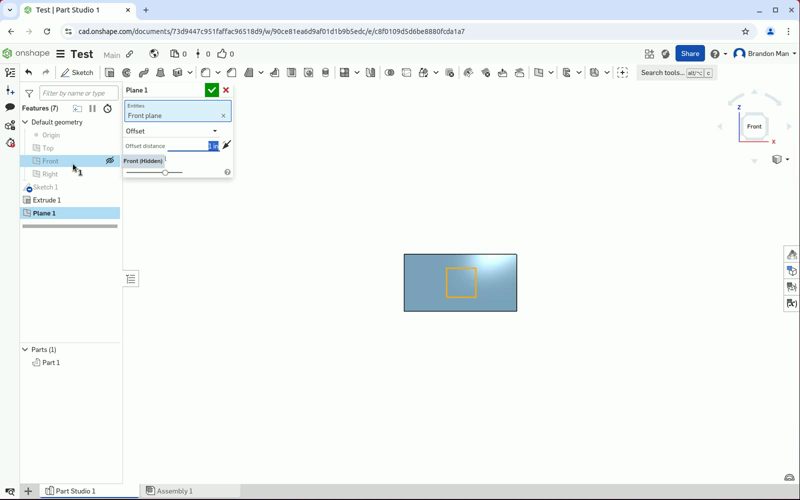
text(23.108)
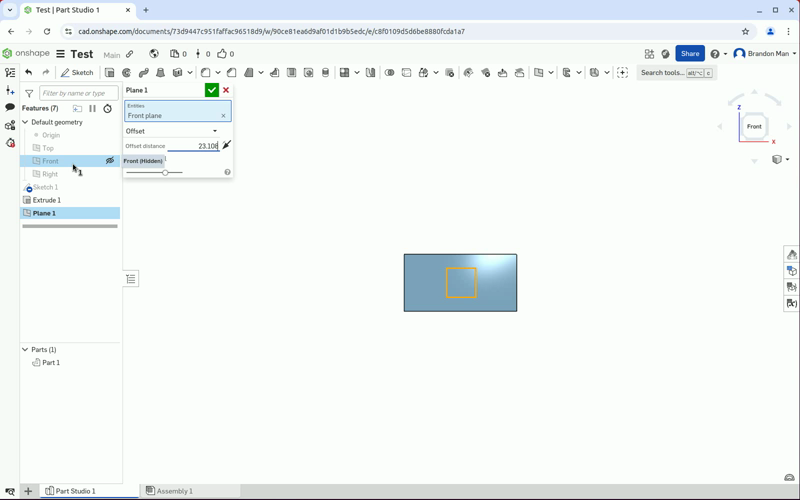
key(enter, 2)
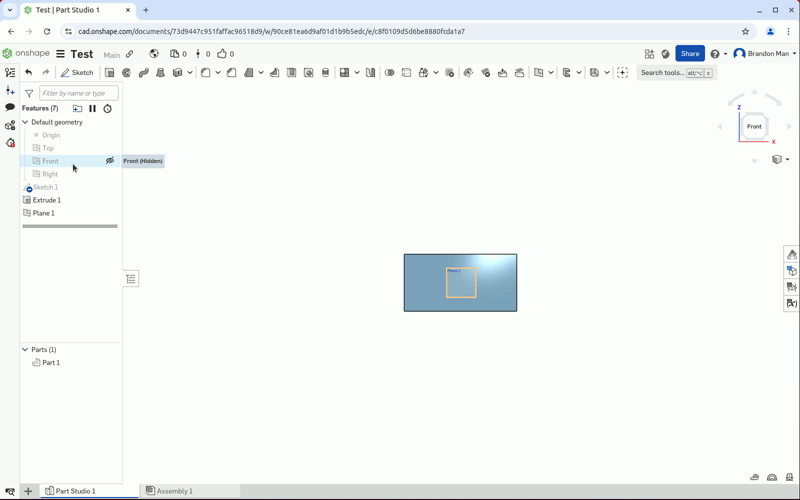
key(shift+s)
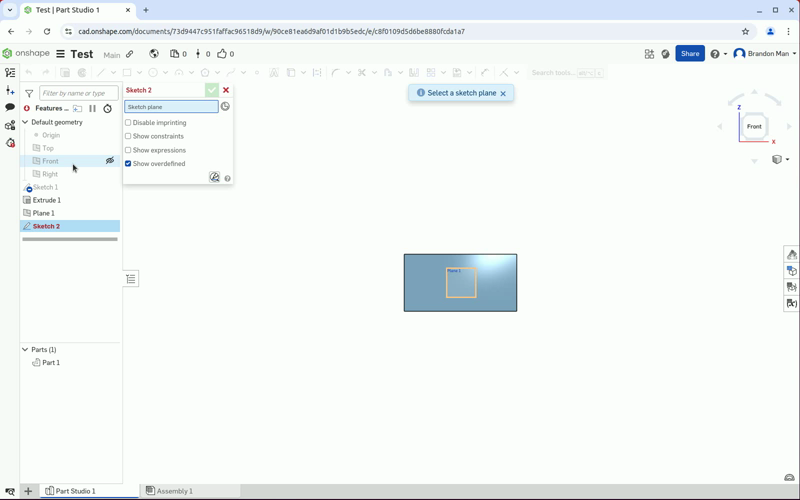
mouse_move(73, 215)
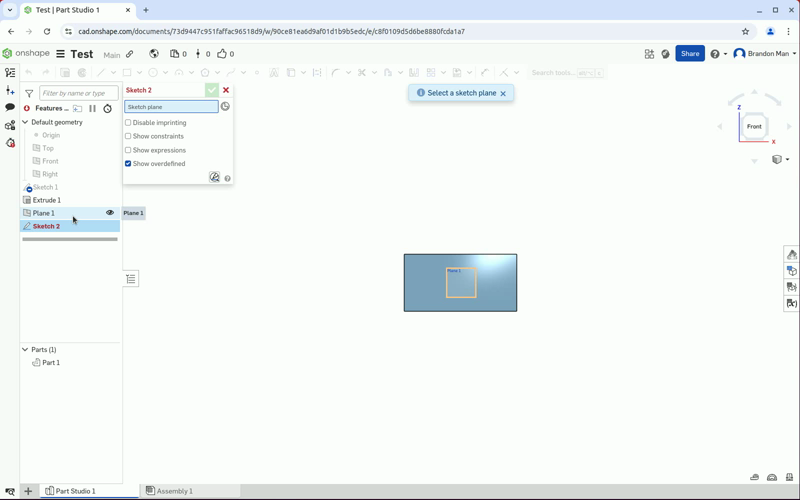
click(73, 215)
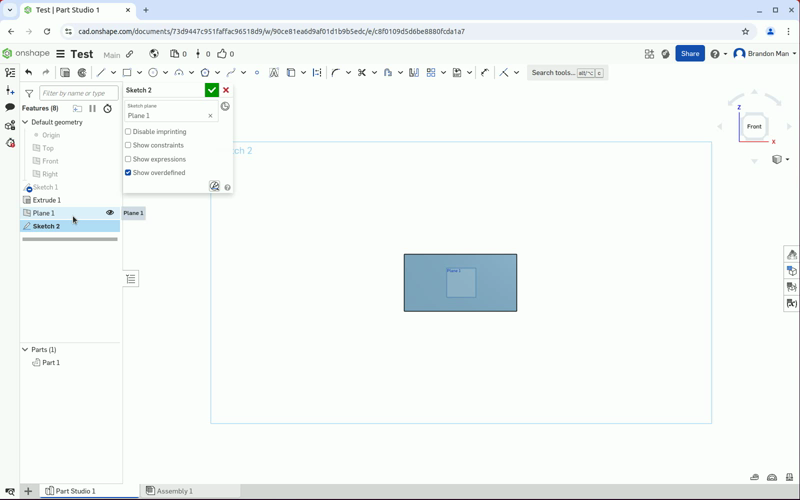
mouse_move(73, 352)
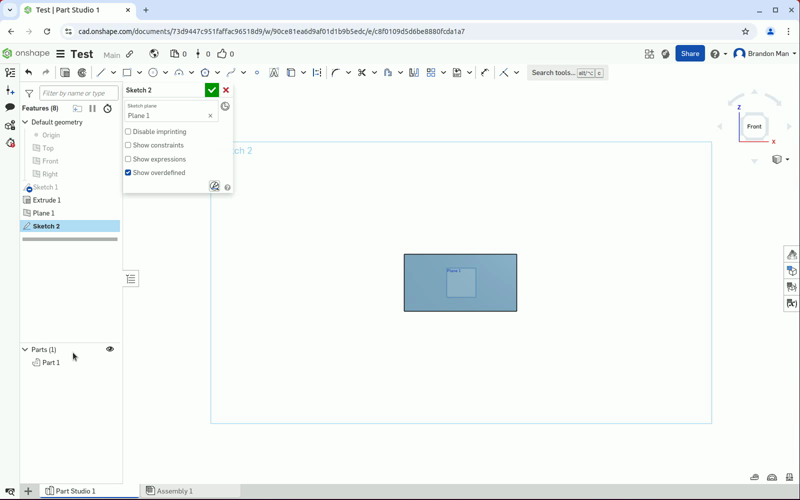
key(y)
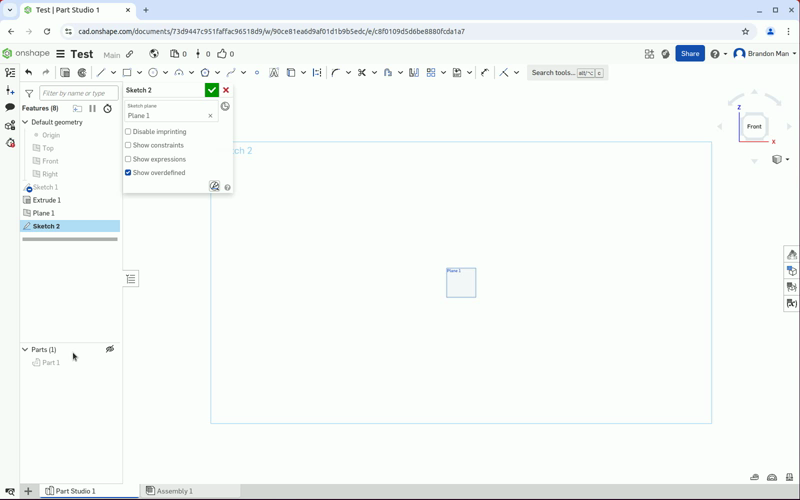
key(l)
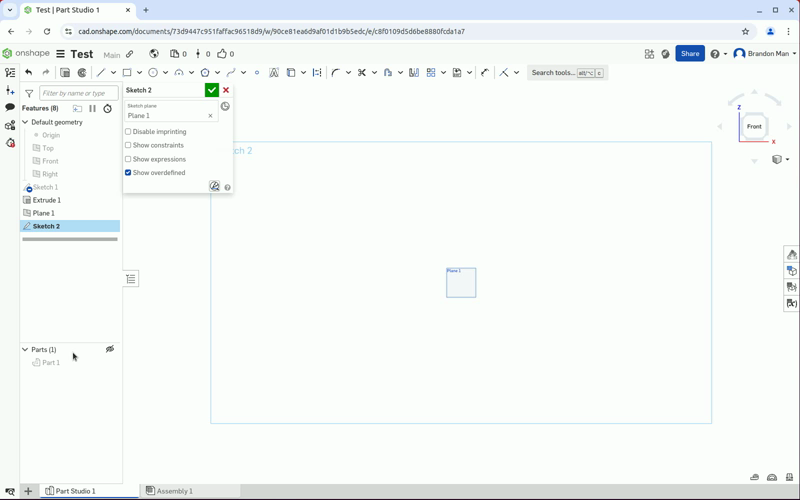
key_down(shift)
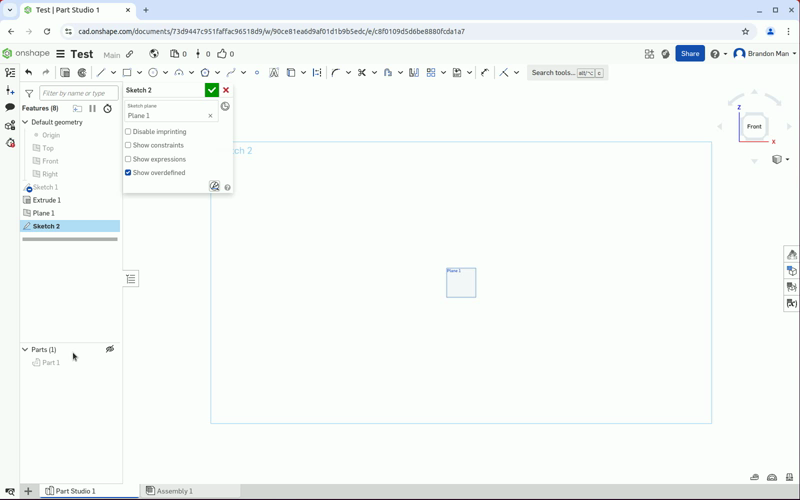
mouse_move(446, 304)
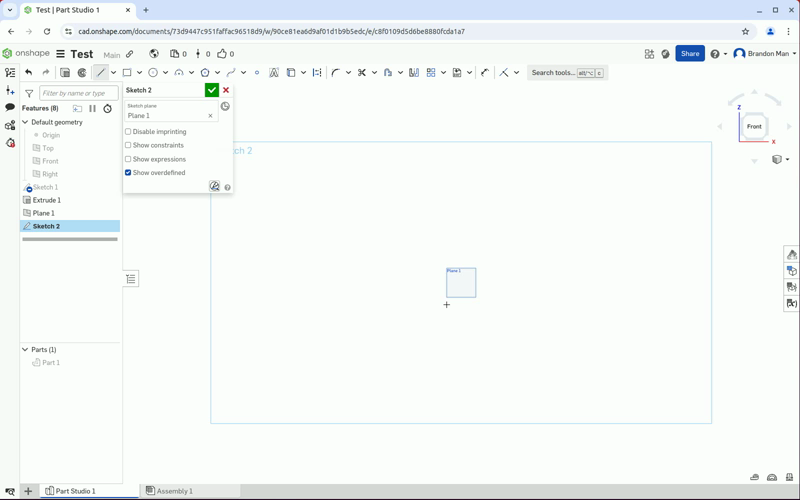
click(446, 304)
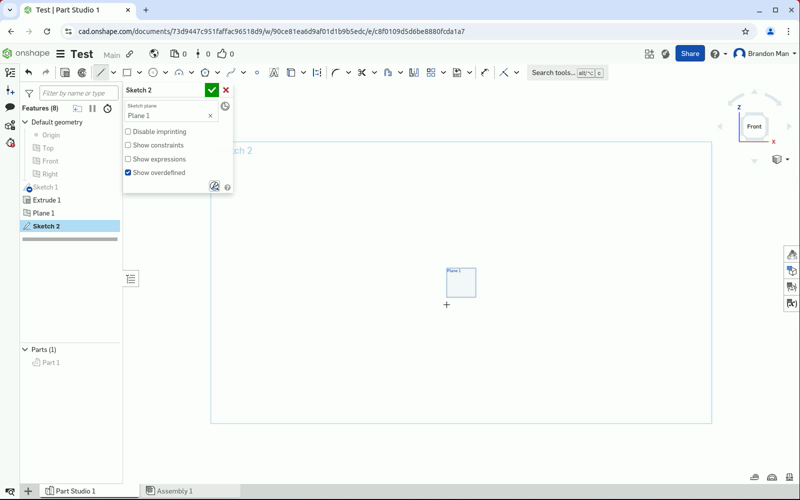
key_up(shift)
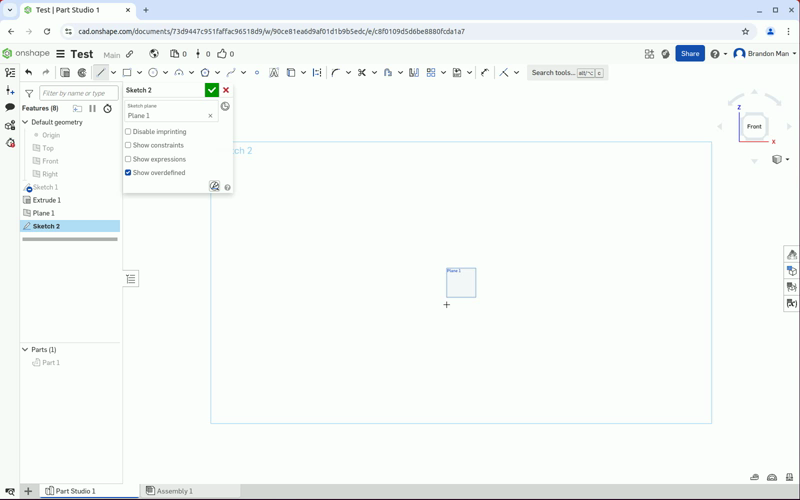
key_down(shift)
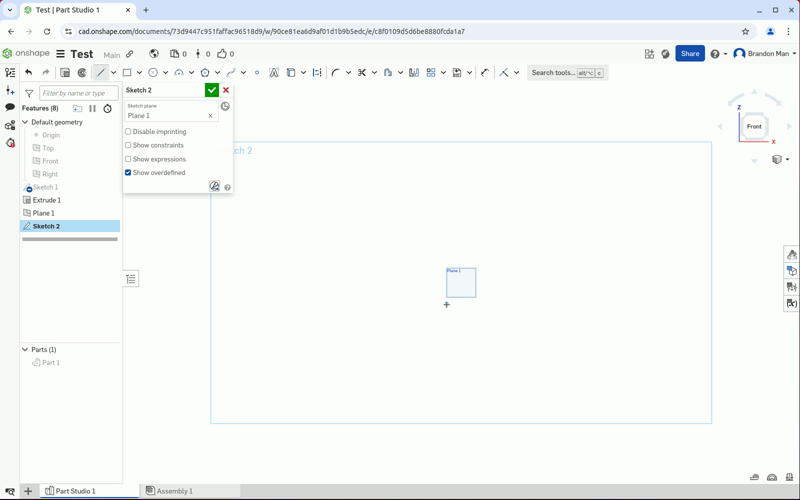
mouse_move(476, 304)
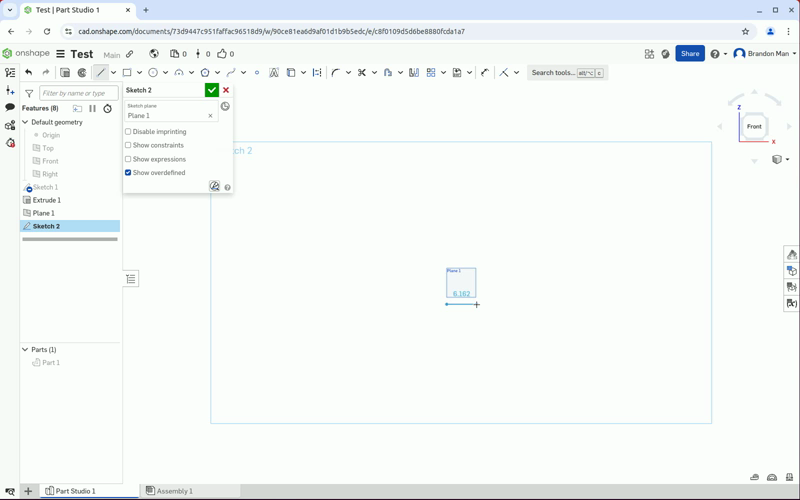
mouse_move(475, 304)
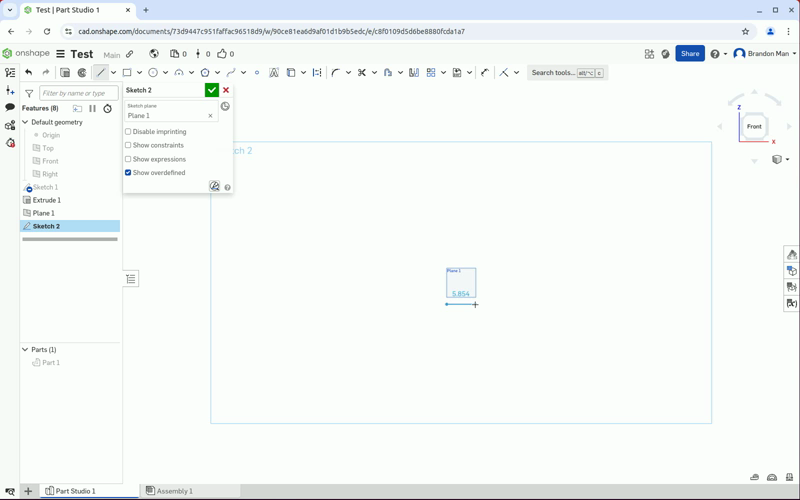
click(475, 304)
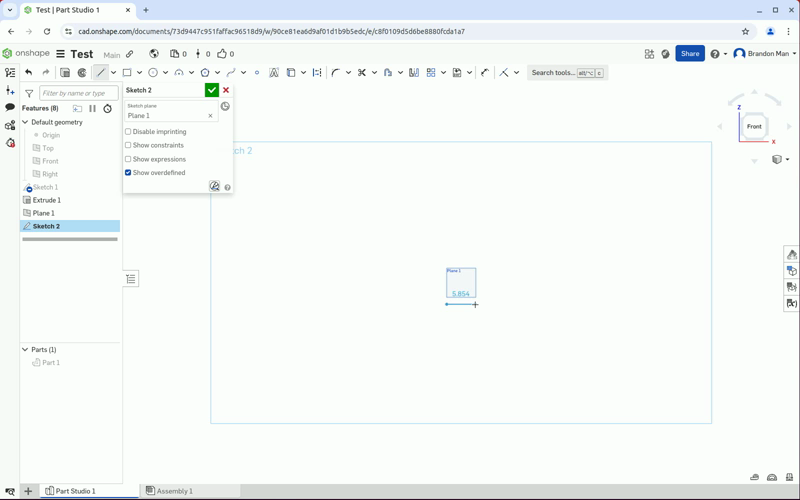
key_up(shift)
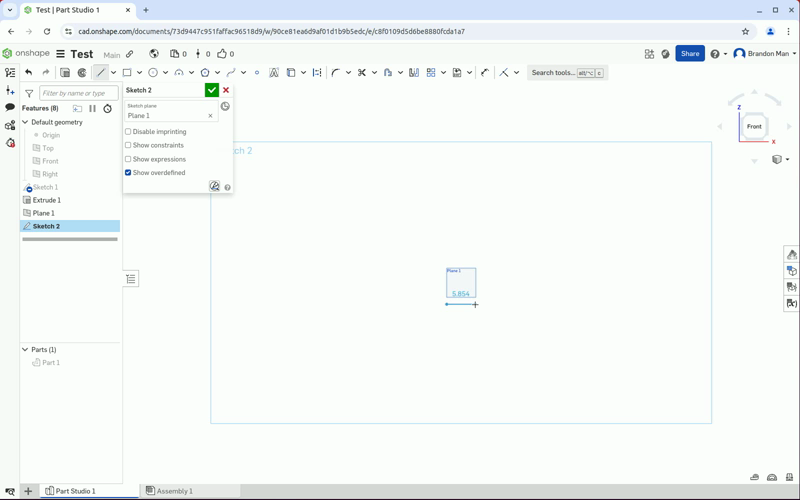
key_down(shift)
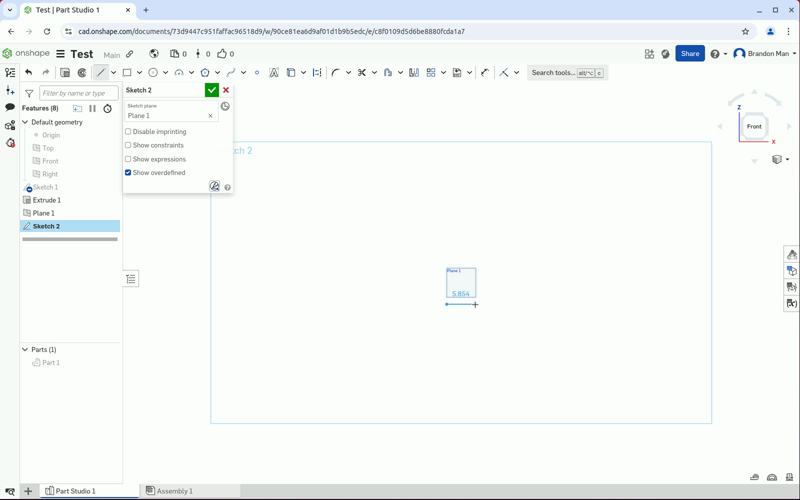
mouse_move(505, 304)
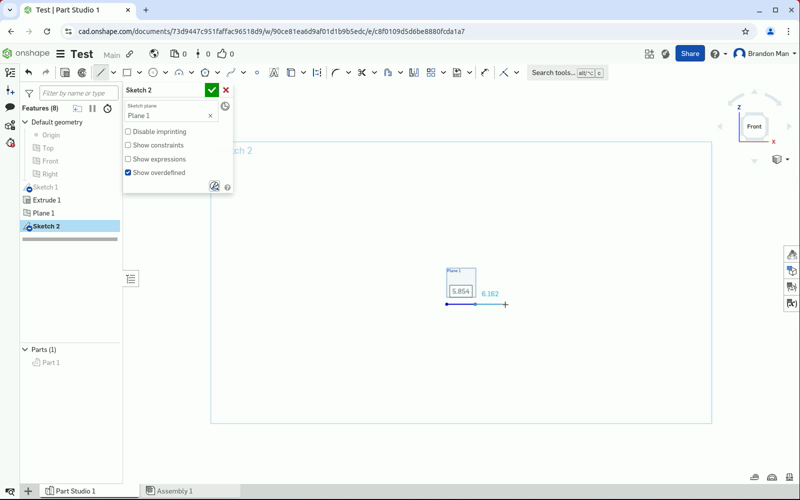
mouse_move(475, 261)
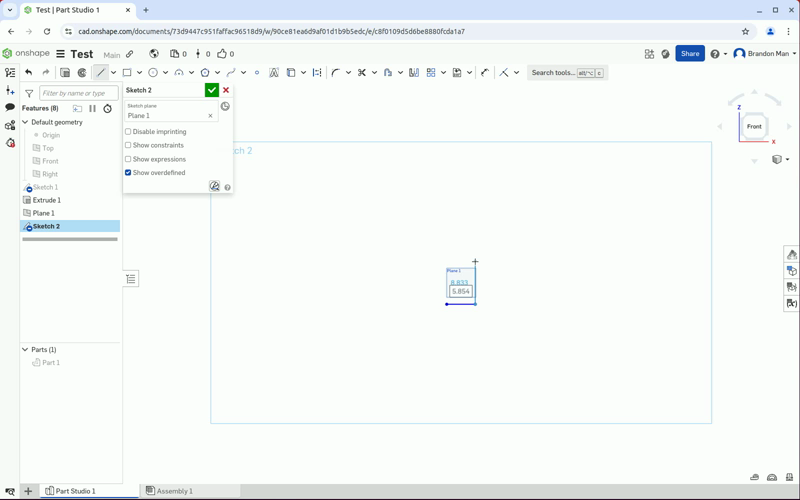
click(475, 261)
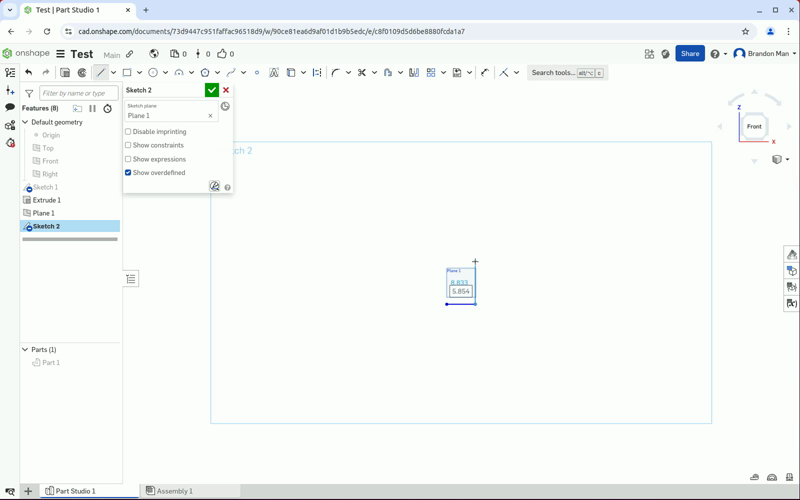
key_up(shift)
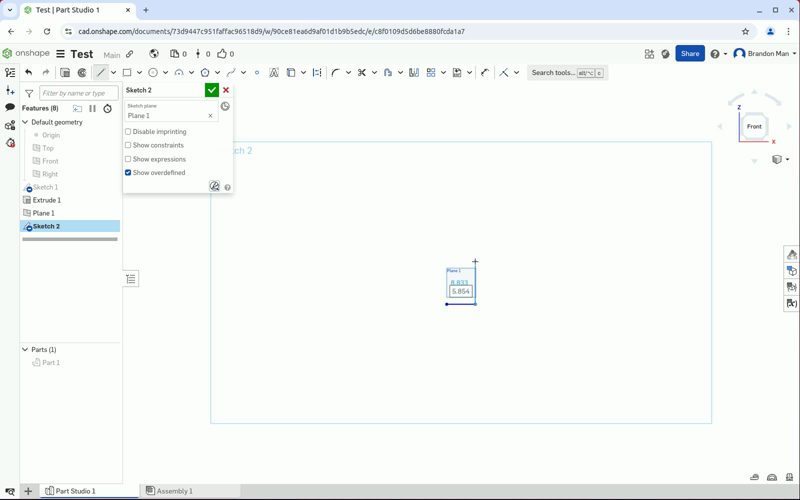
key_down(shift)
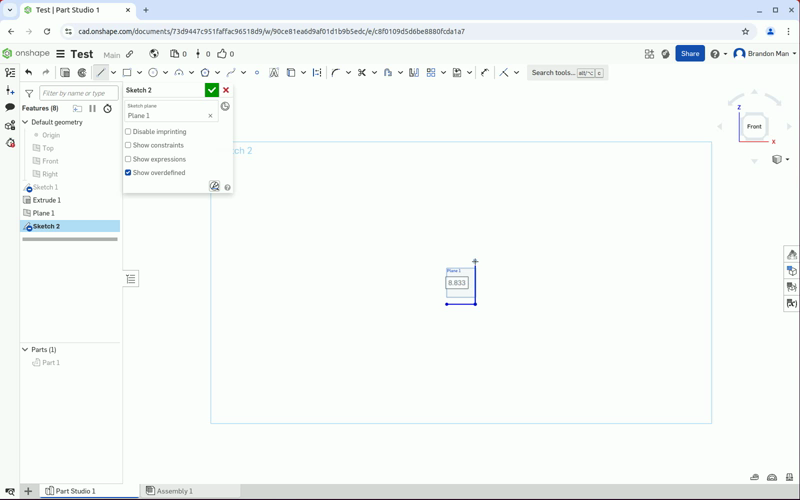
mouse_move(505, 261)
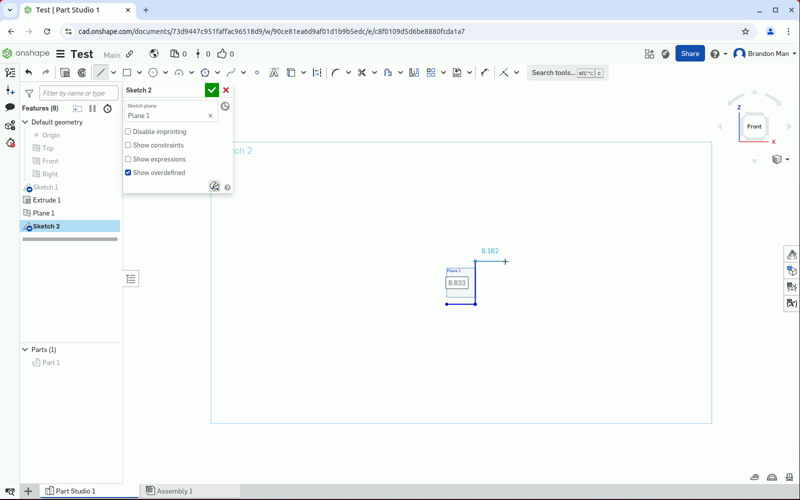
mouse_move(446, 261)
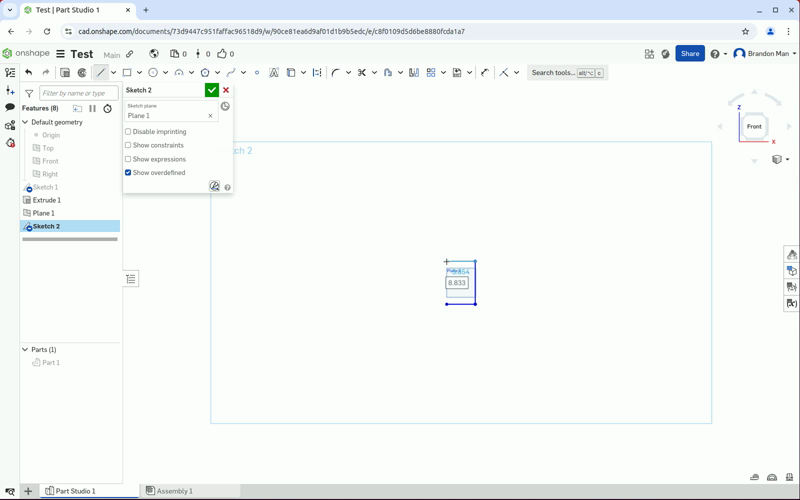
click(446, 261)
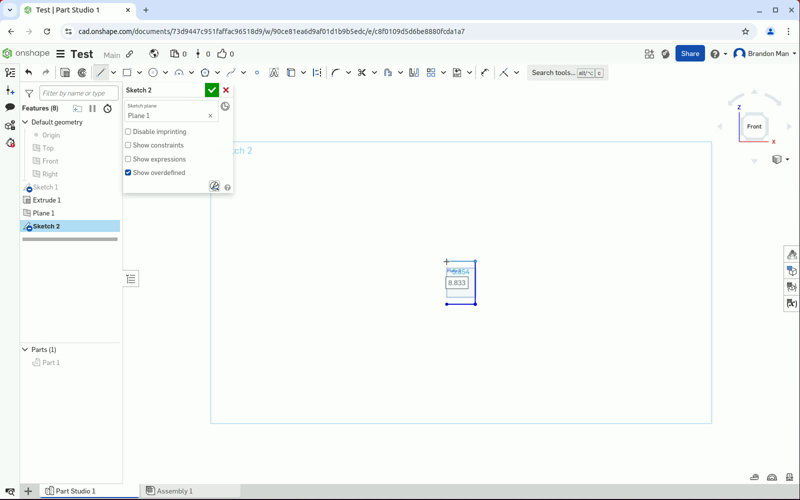
key_up(shift)
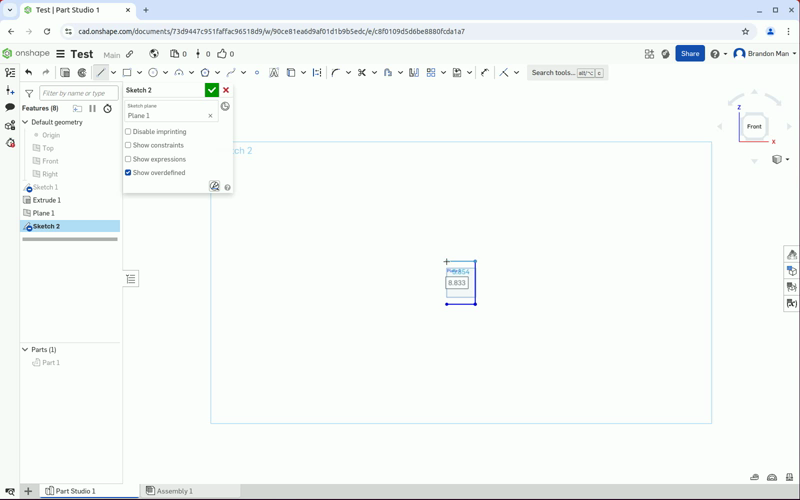
mouse_move(476, 261)
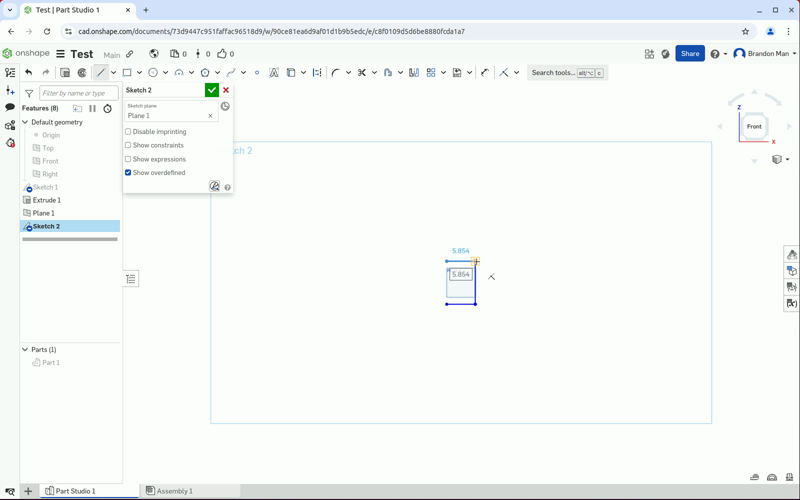
key_down(shift)
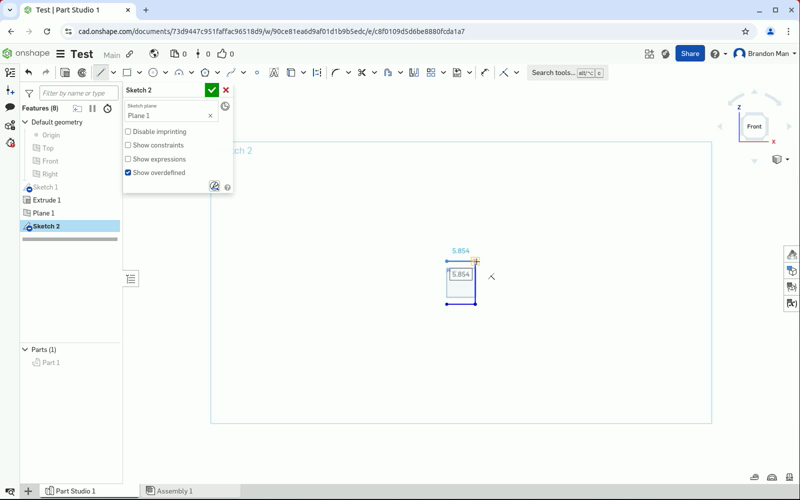
mouse_move(446, 304)
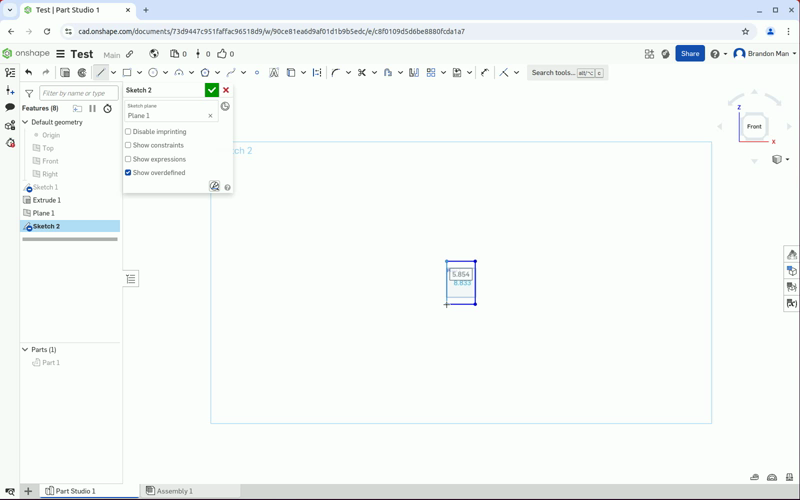
key_up(shift)
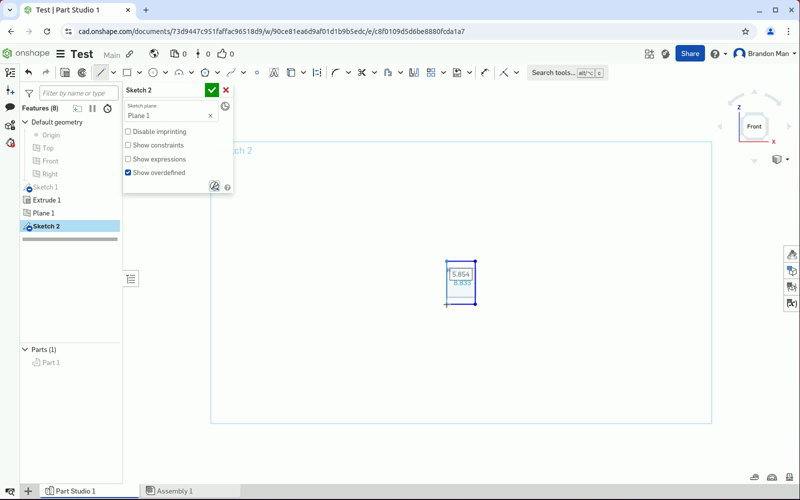
click(446, 304)
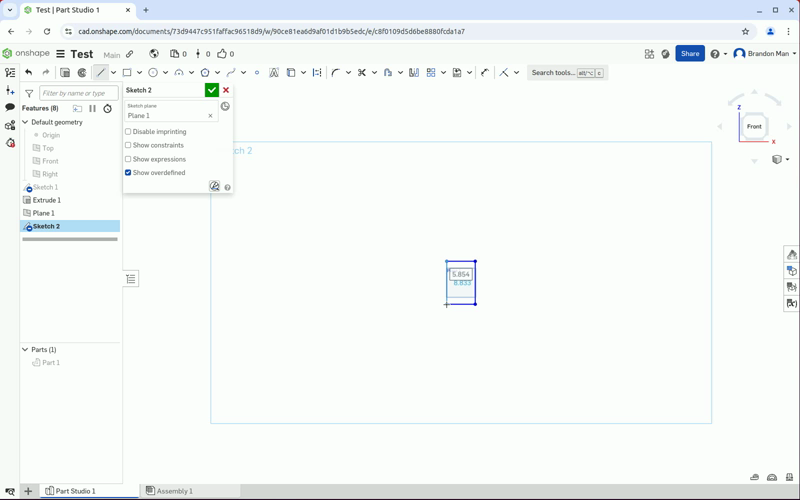
key(esc)
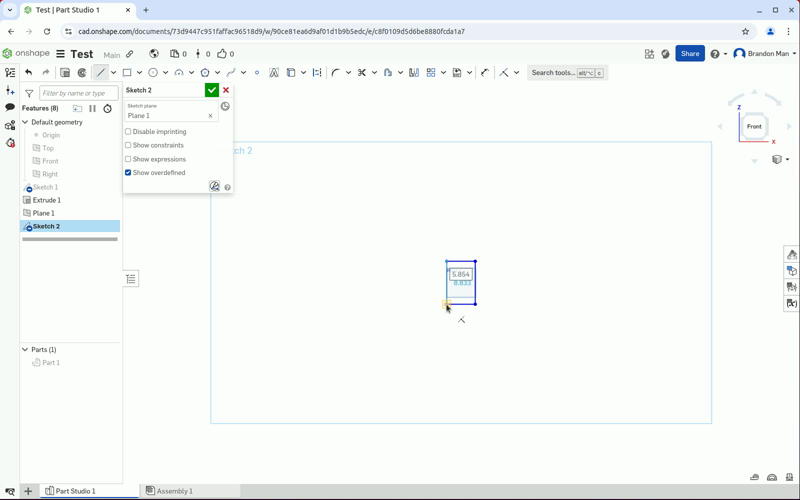
mouse_move(462, 294)
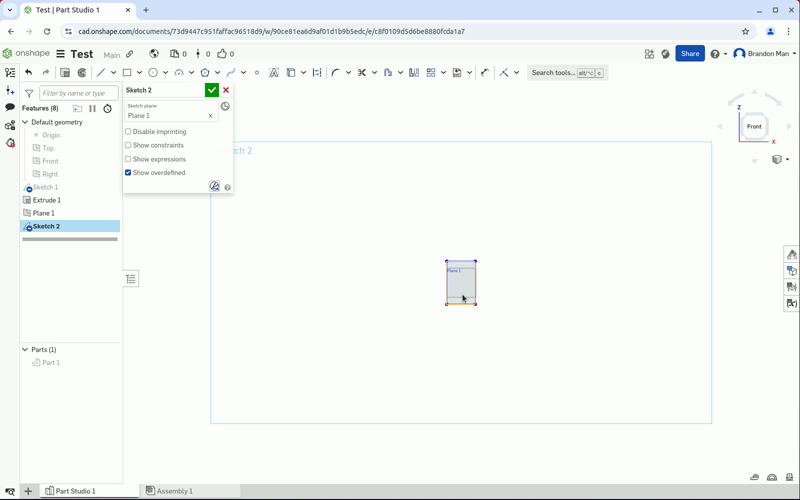
scroll(6)
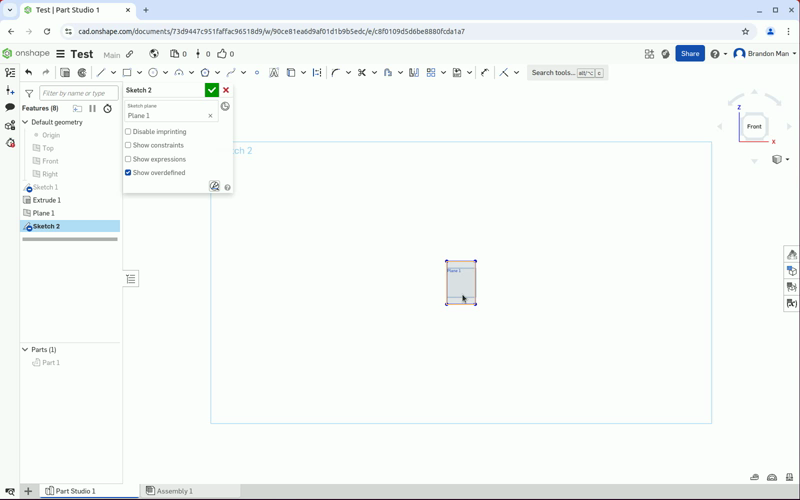
scroll(6)
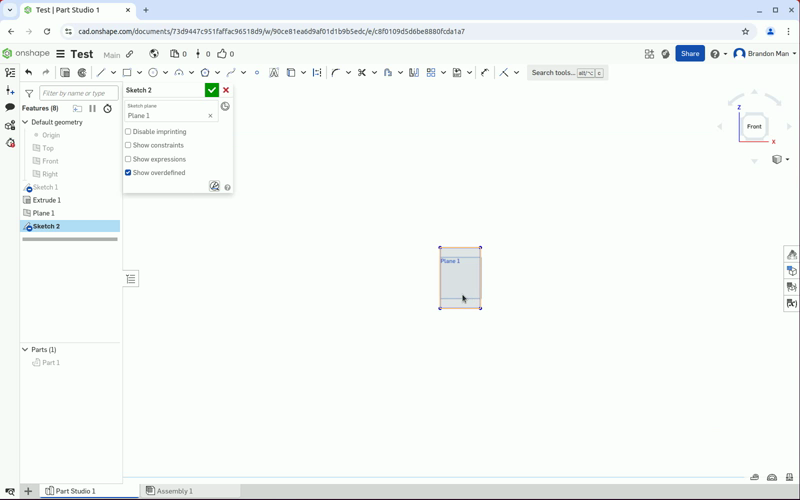
scroll(6)
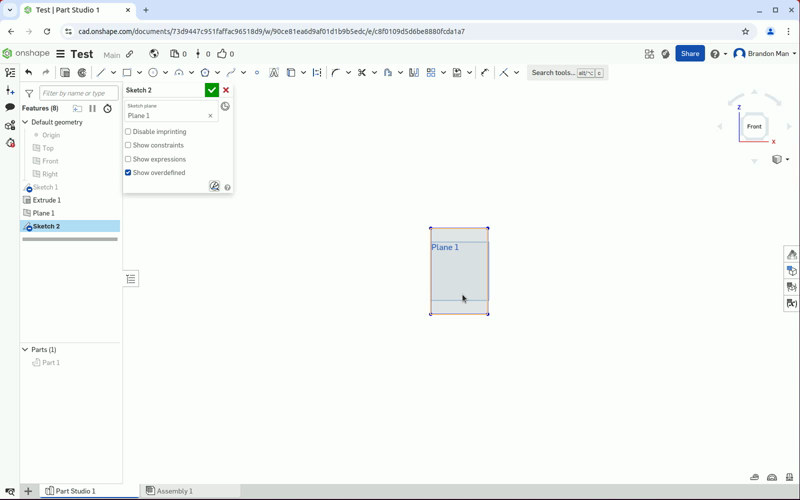
scroll(6)
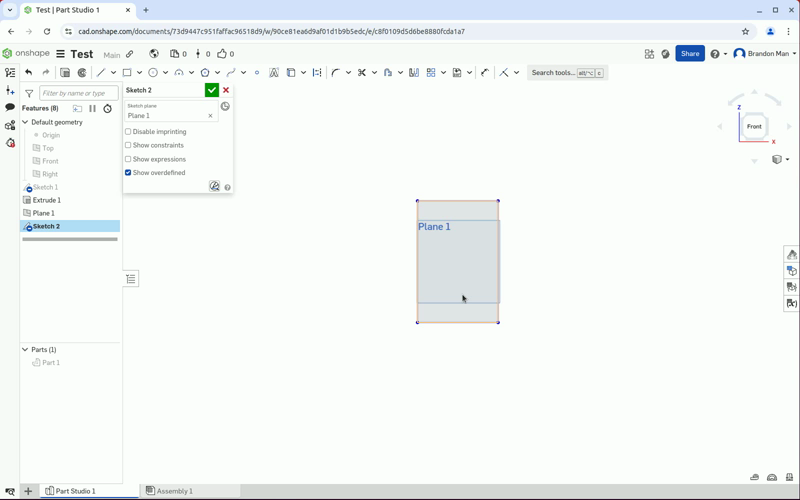
scroll(6)
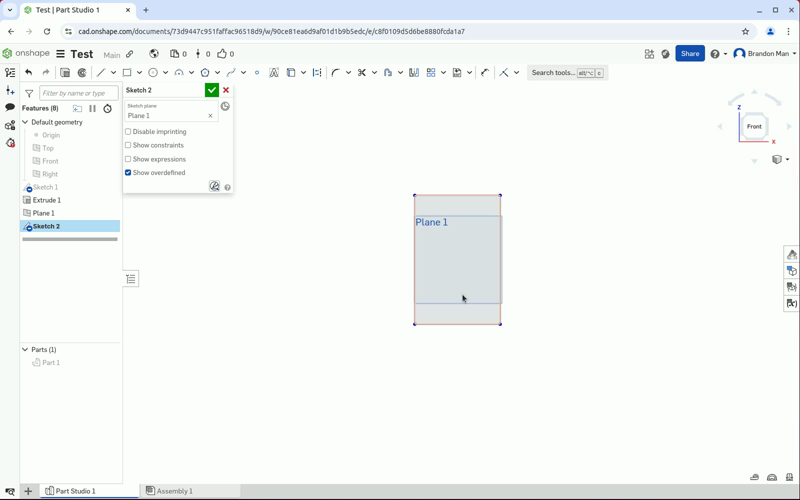
scroll(6)
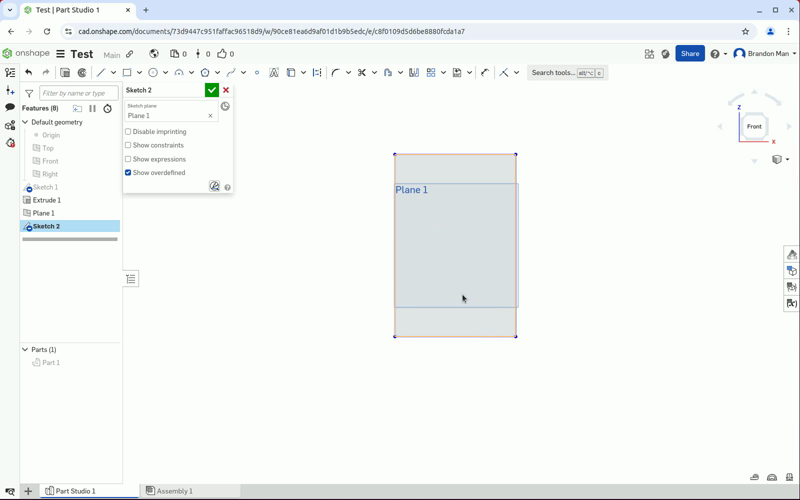
scroll(6)
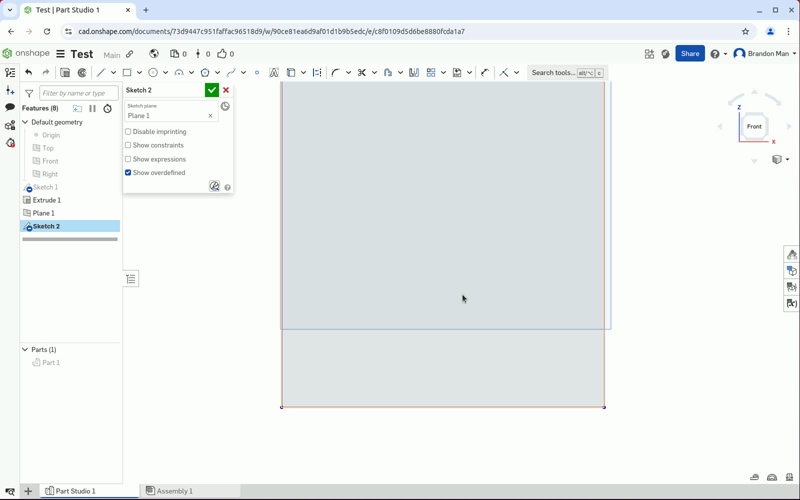
click(462, 294)
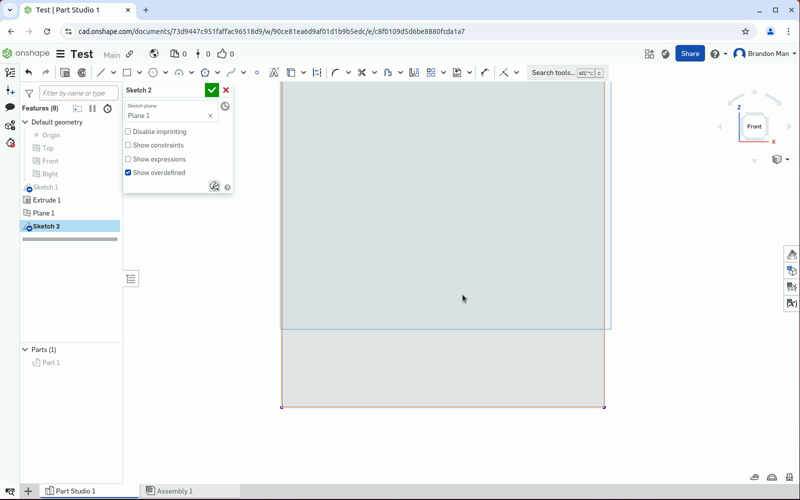
scroll(-6)
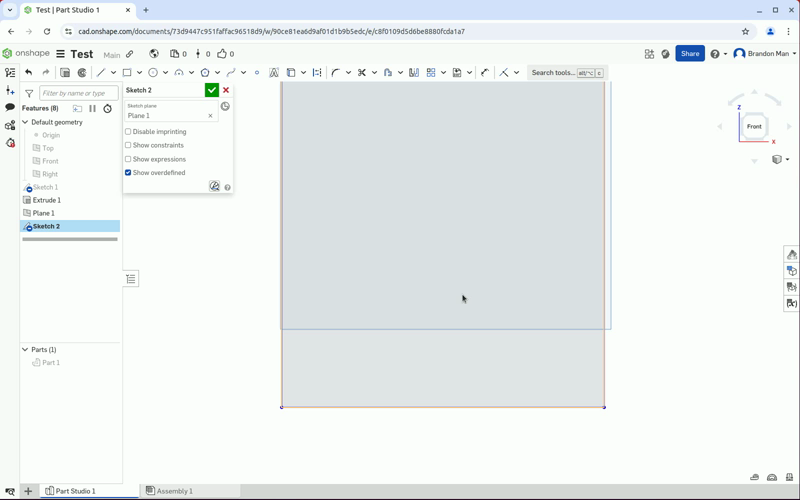
scroll(-6)
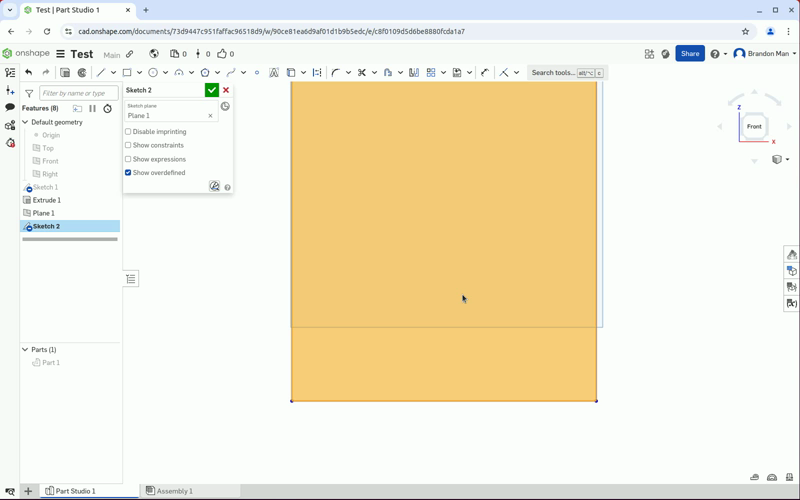
scroll(-6)
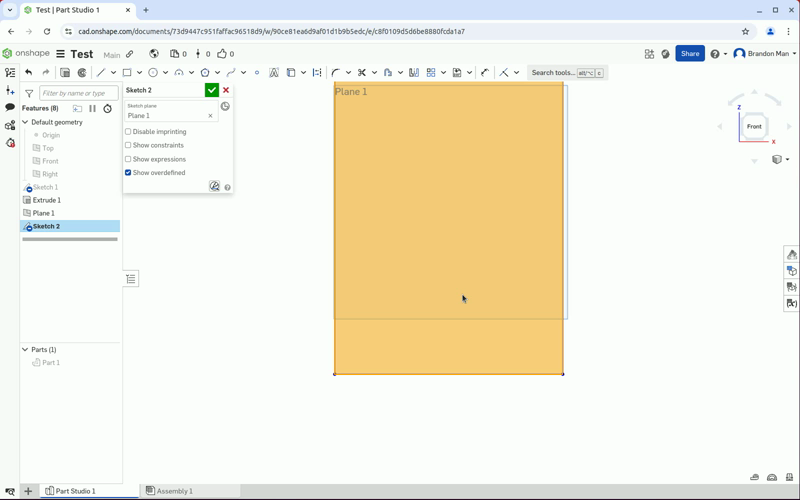
scroll(-6)
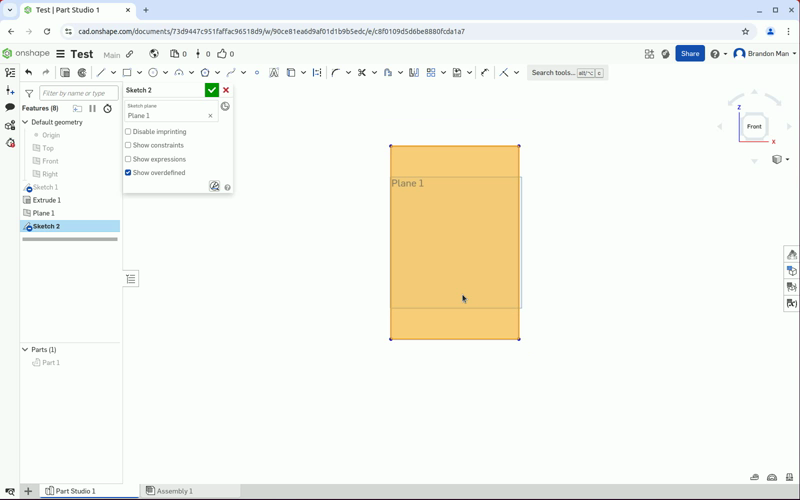
scroll(-6)
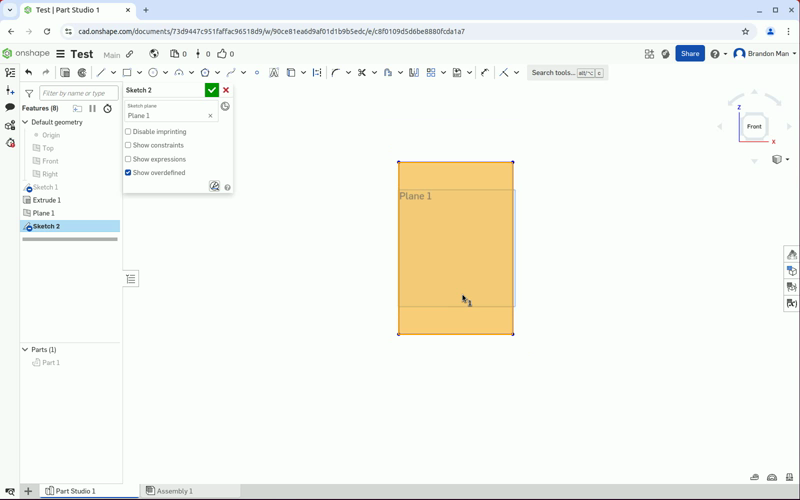
scroll(-6)
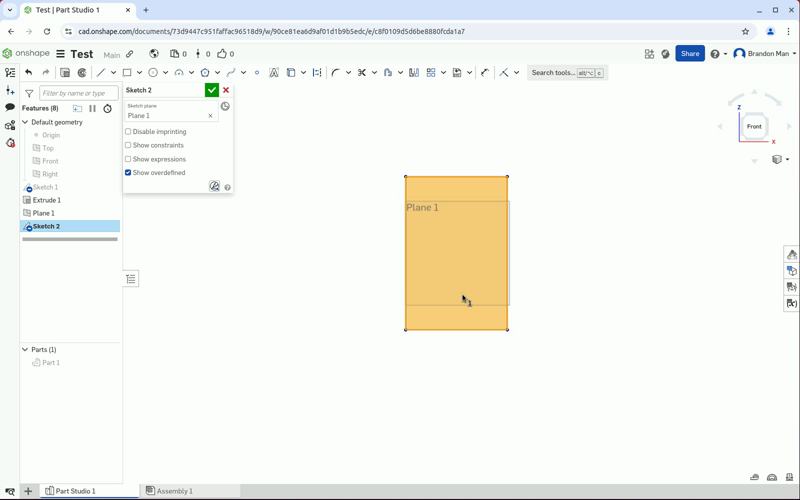
scroll(-6)
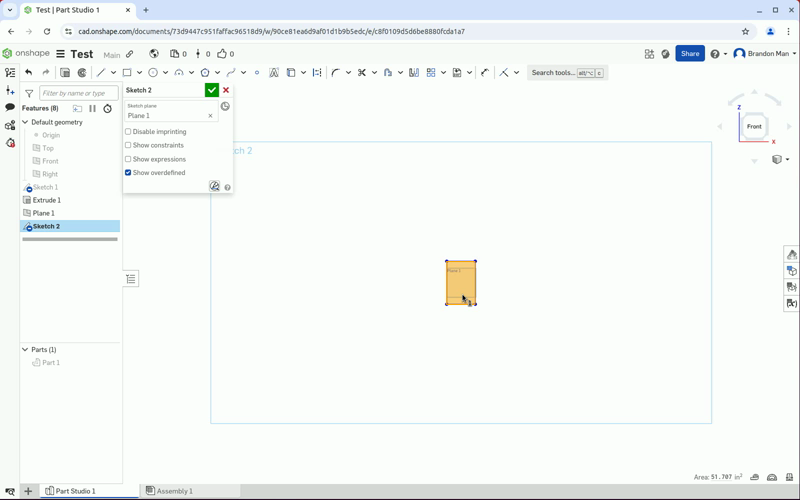
mouse_move(73, 352)
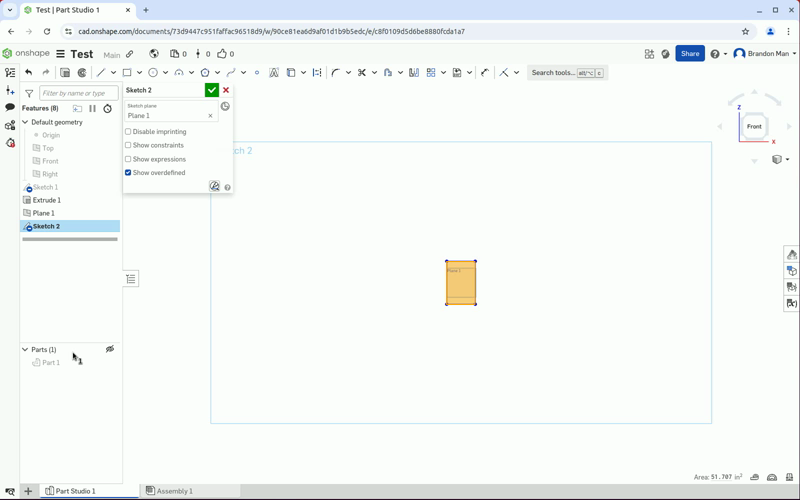
key(shift+y)
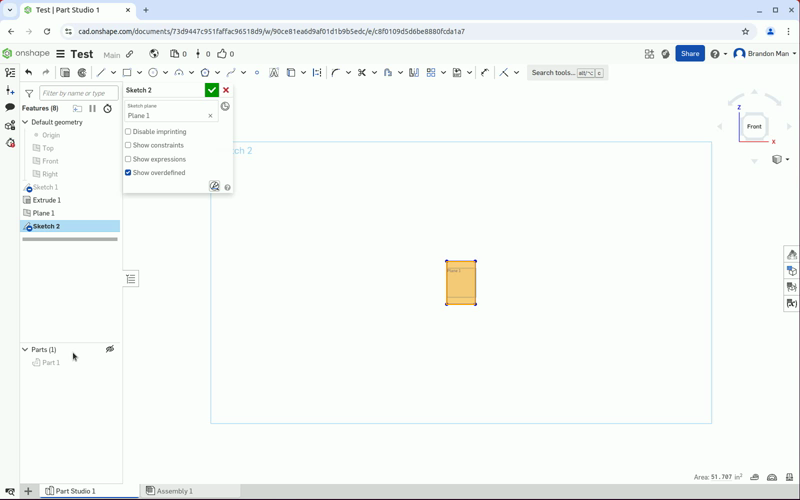
key(shift+e)
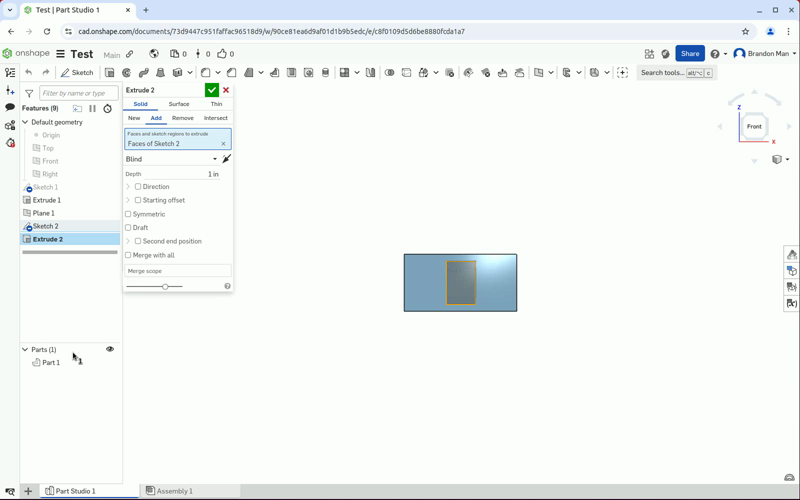
mouse_move(143, 106)
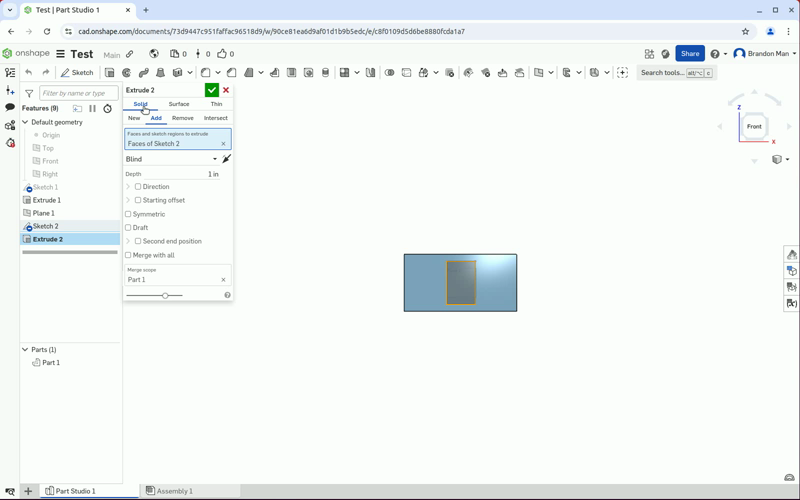
click(143, 106)
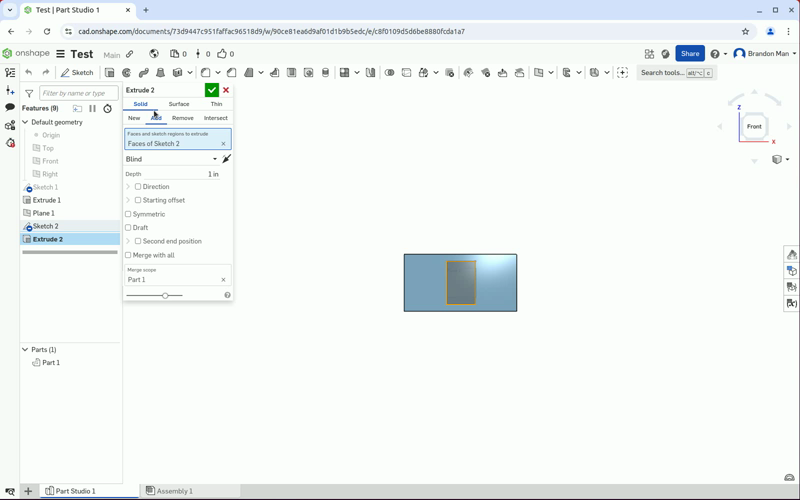
mouse_move(186, 120)
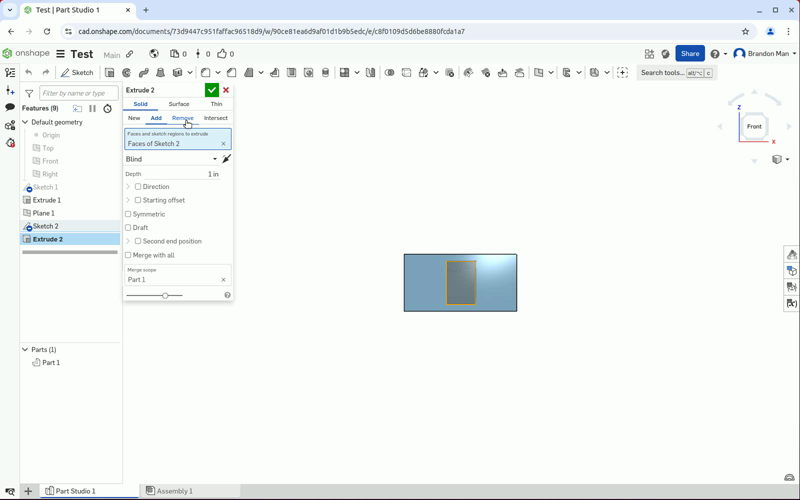
click(186, 120)
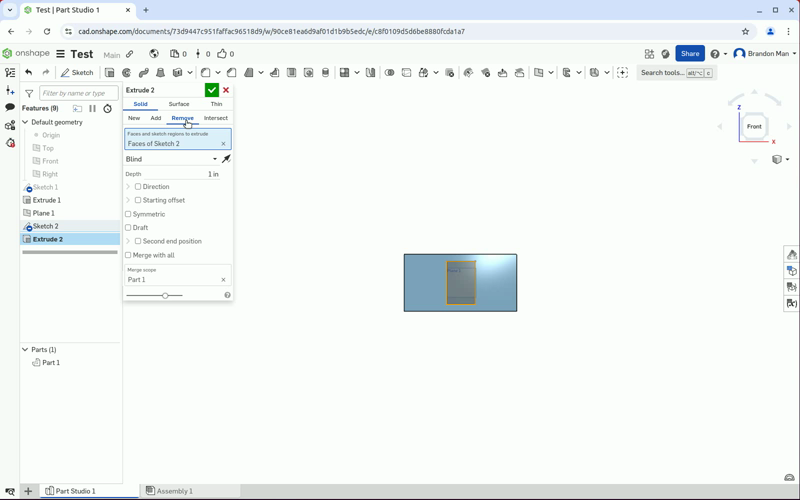
key(tab, 4)
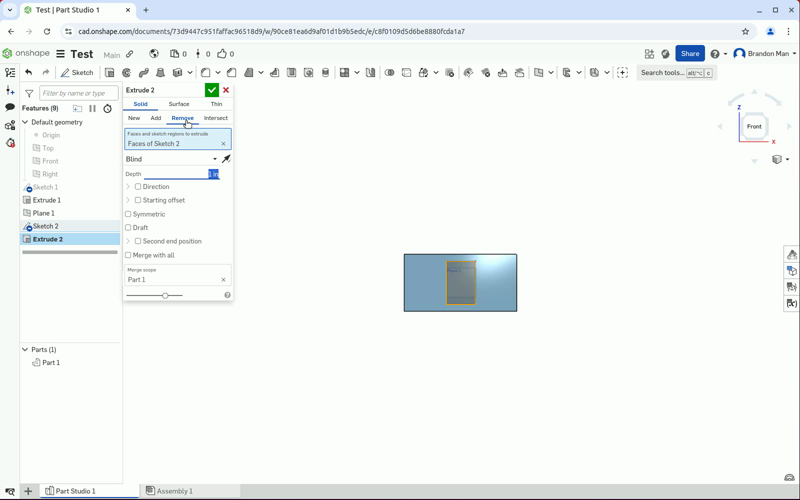
text(23.108)
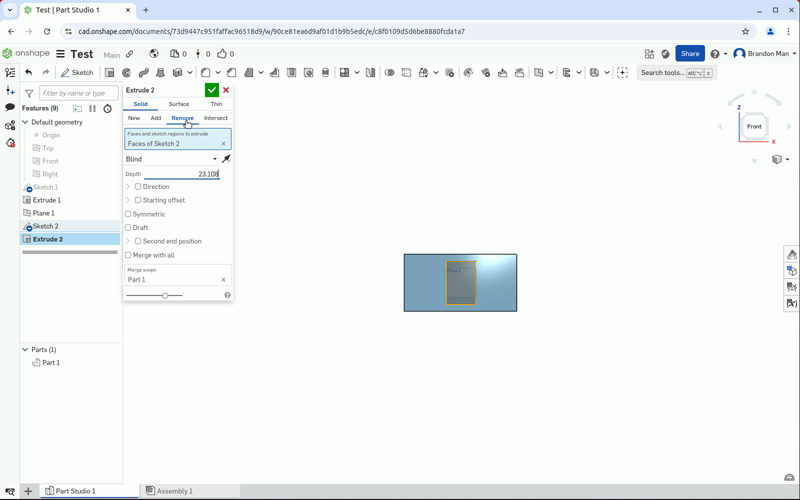
key(tab, 6)
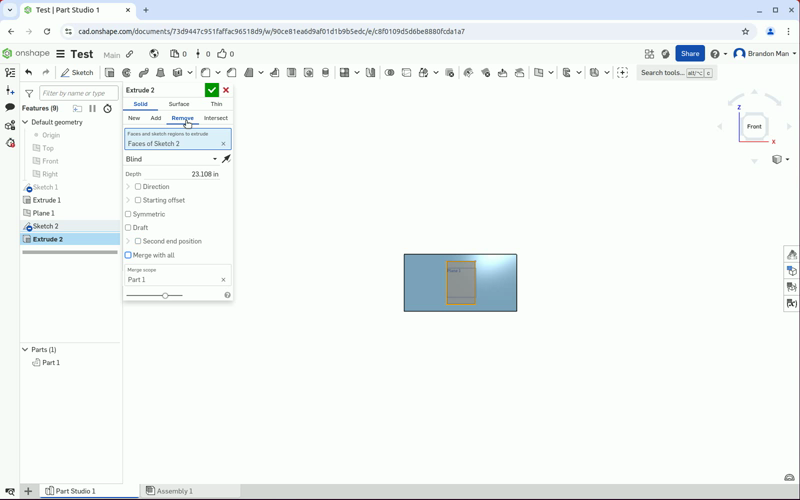
key(space)
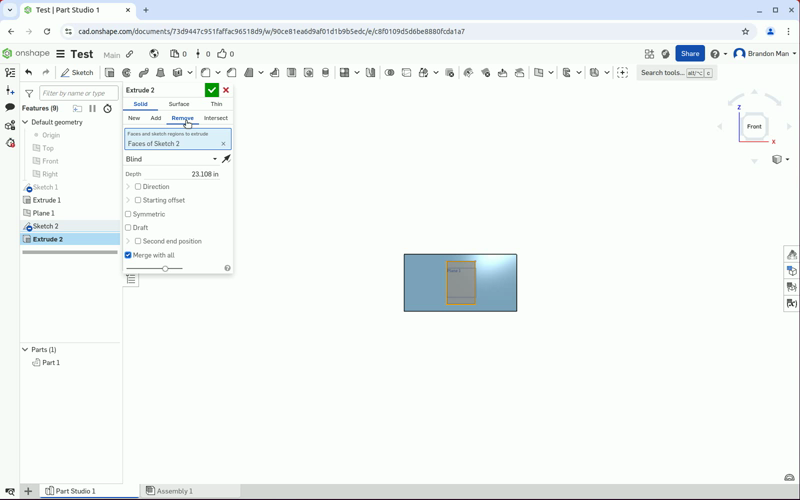
key(enter)
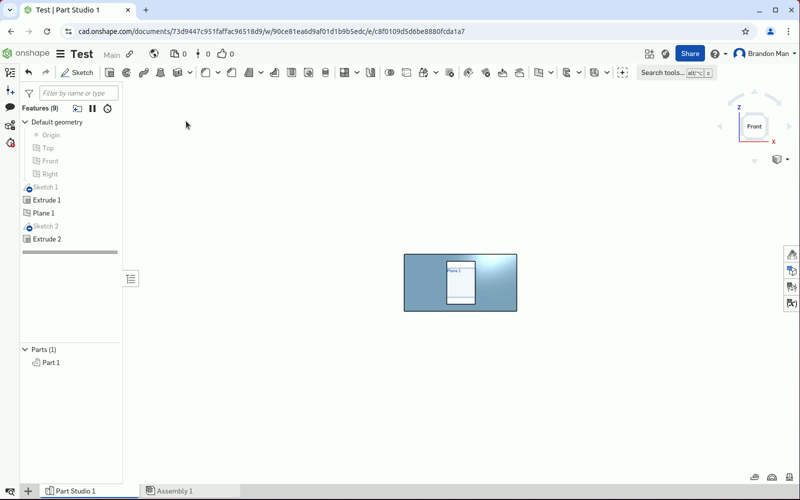
key(shift+h)
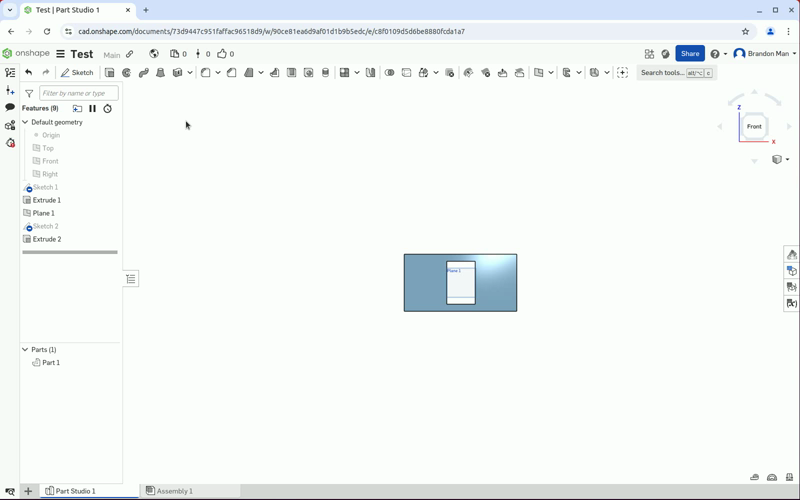
key(shift+h)
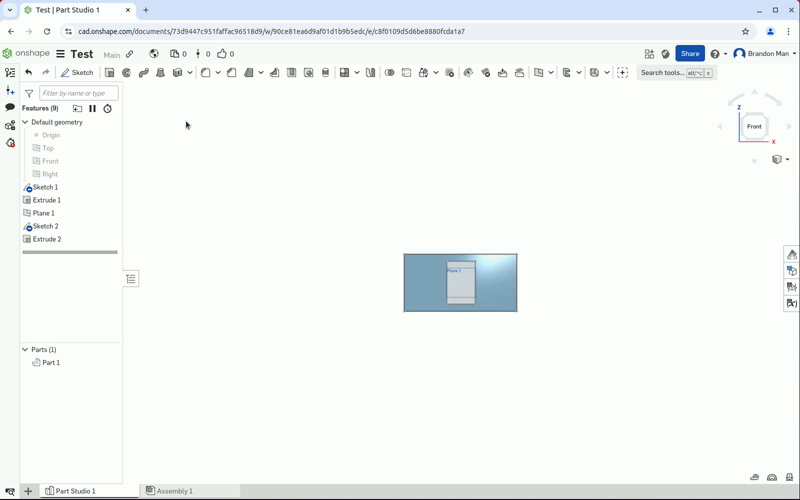
key(shift+7)
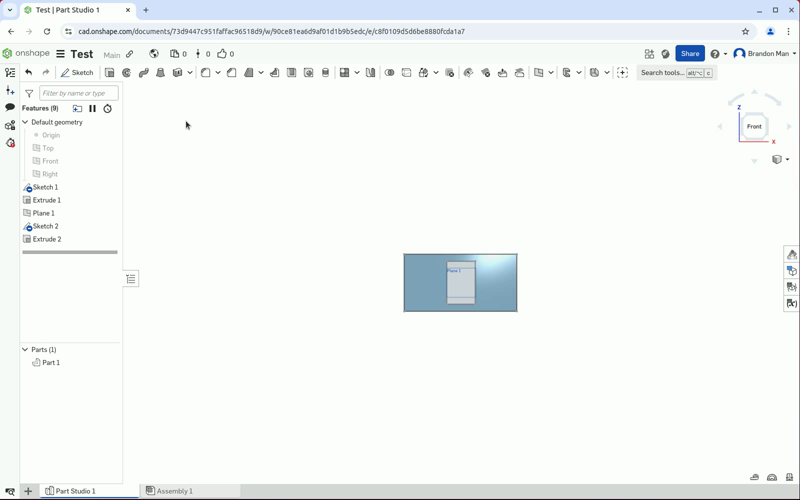
key(left, 2)
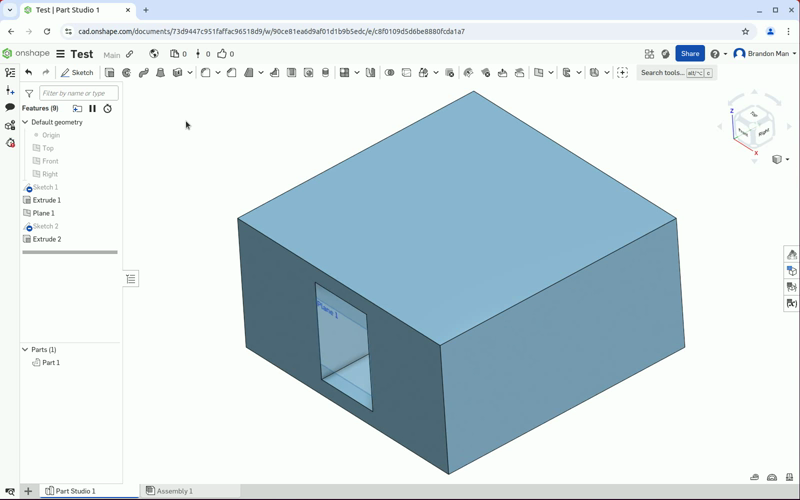
key(down, 2)
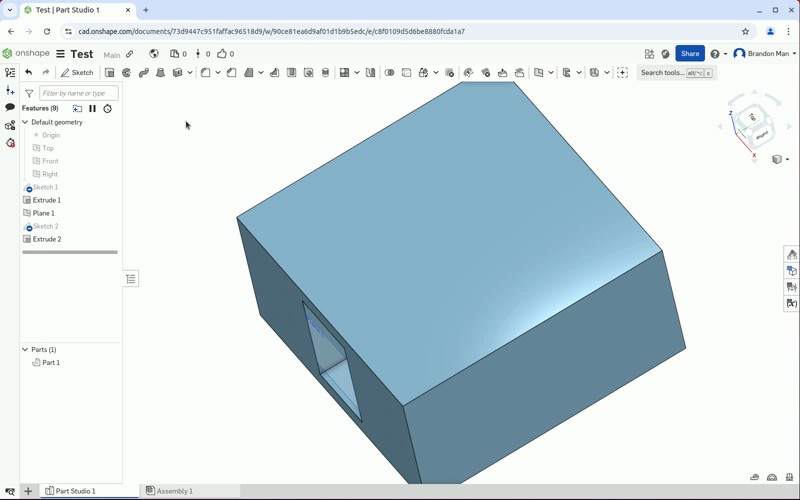
key(up, 2)
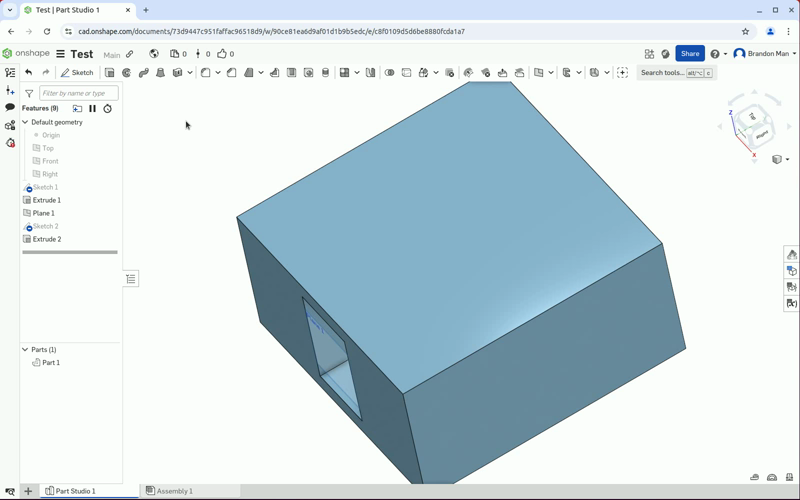
key(right, 2)
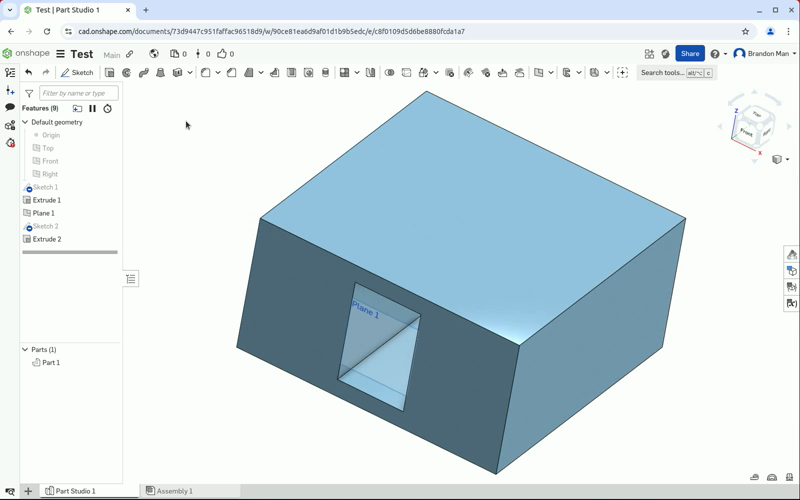
mouse_move(73, 189)
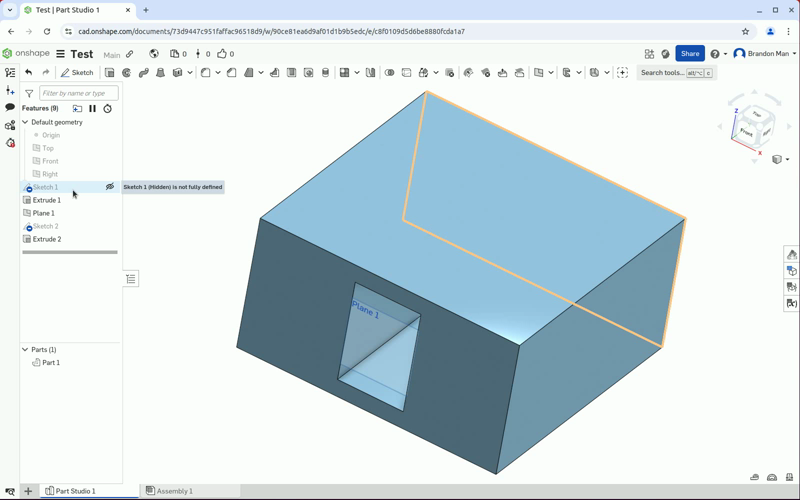
click(73, 189)